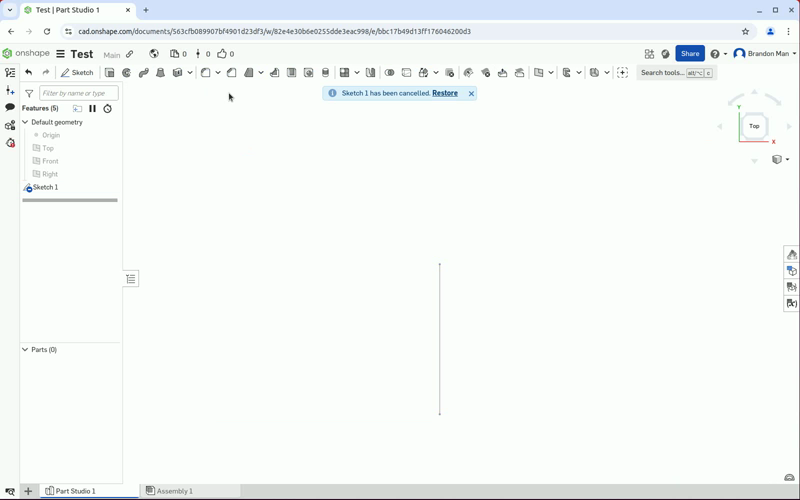
key(shift+h)
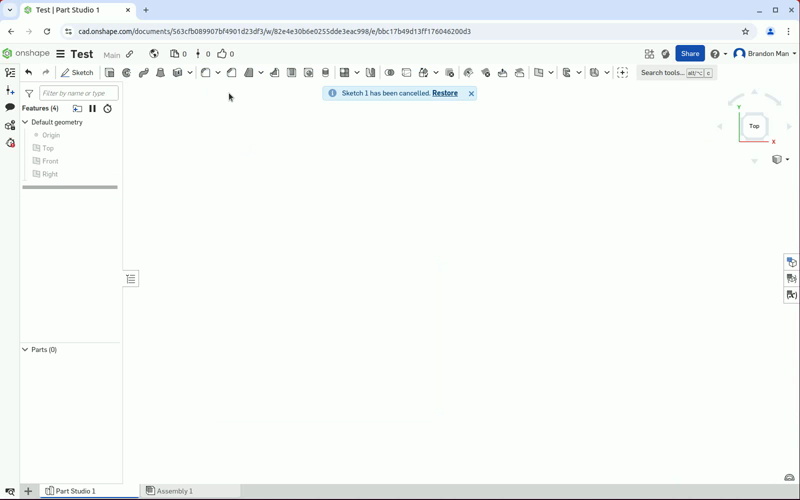
key(shift+s)
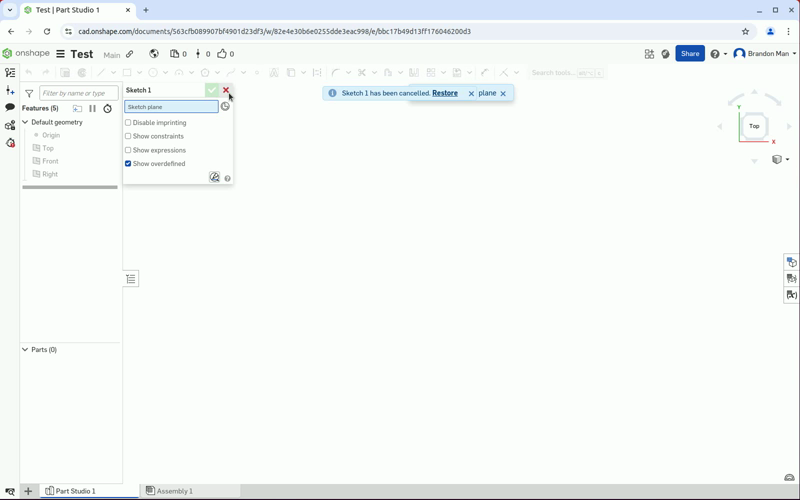
mouse_move(73, 150)
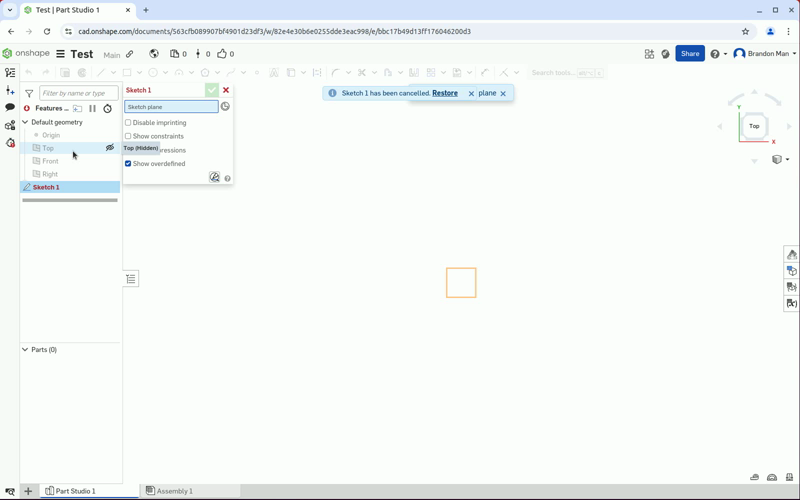
click(73, 150)
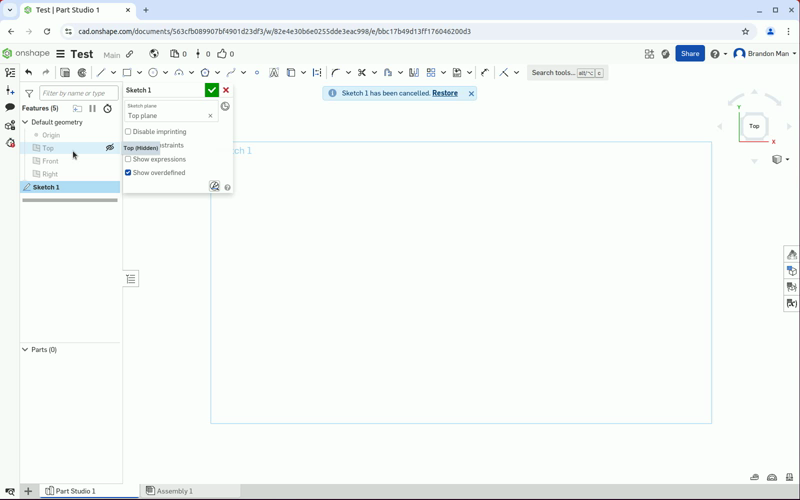
mouse_move(73, 352)
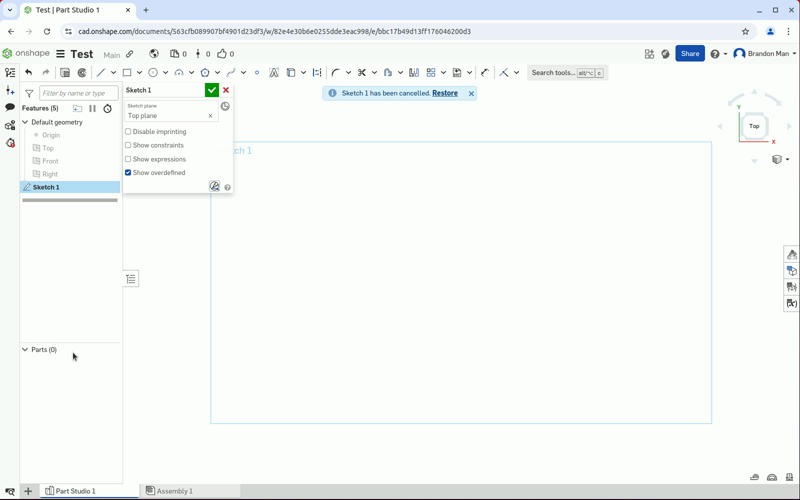
key(y)
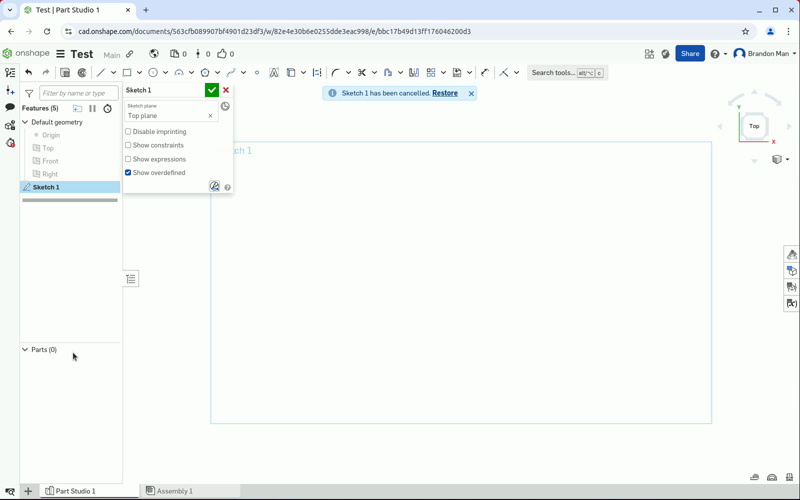
key(l)
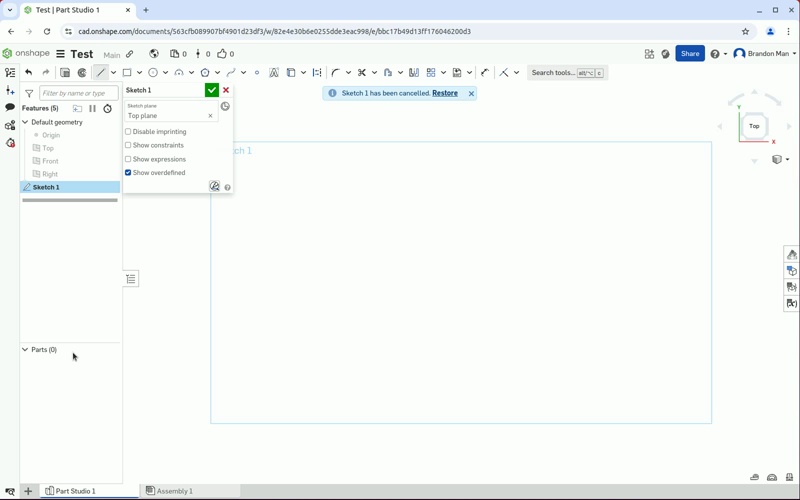
key_down(shift)
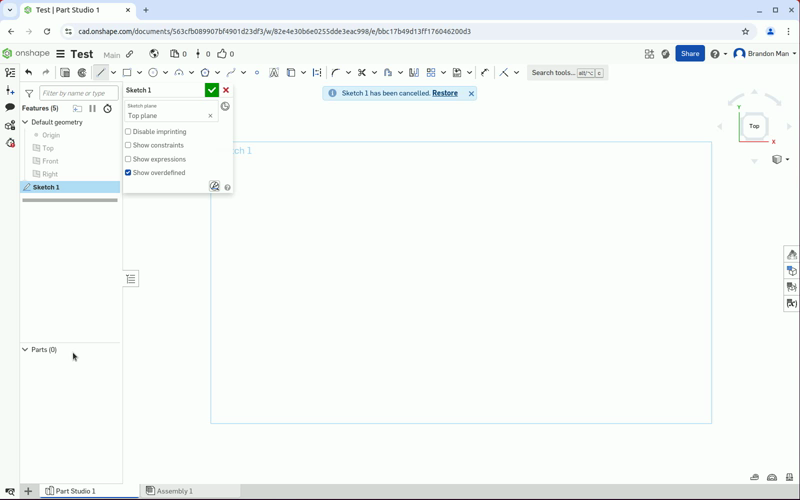
mouse_move(353, 282)
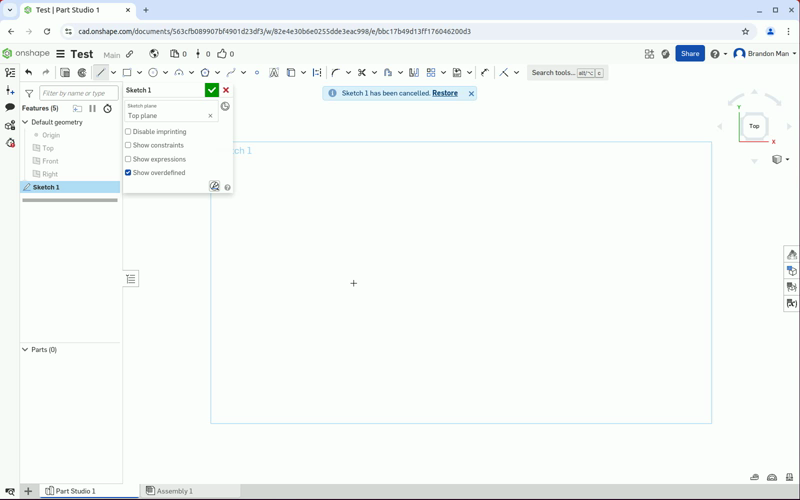
click(353, 282)
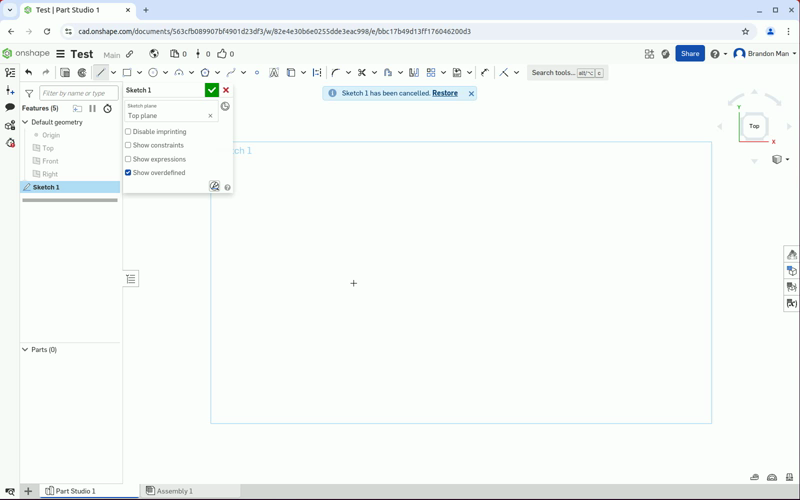
key_up(shift)
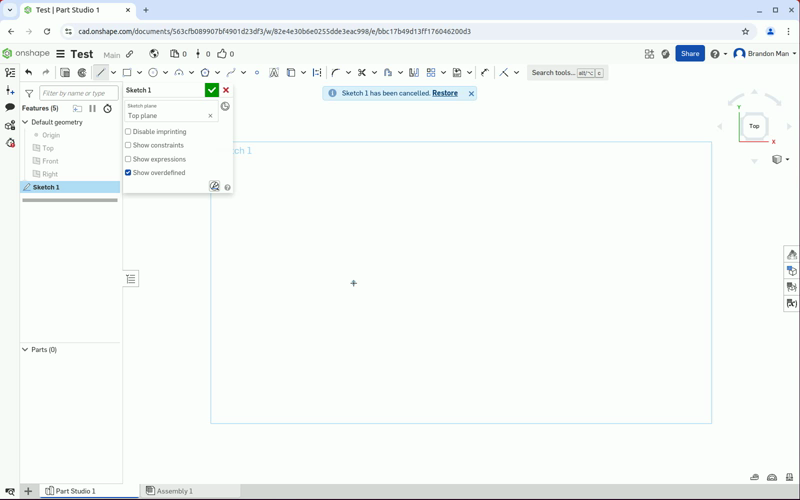
key_down(shift)
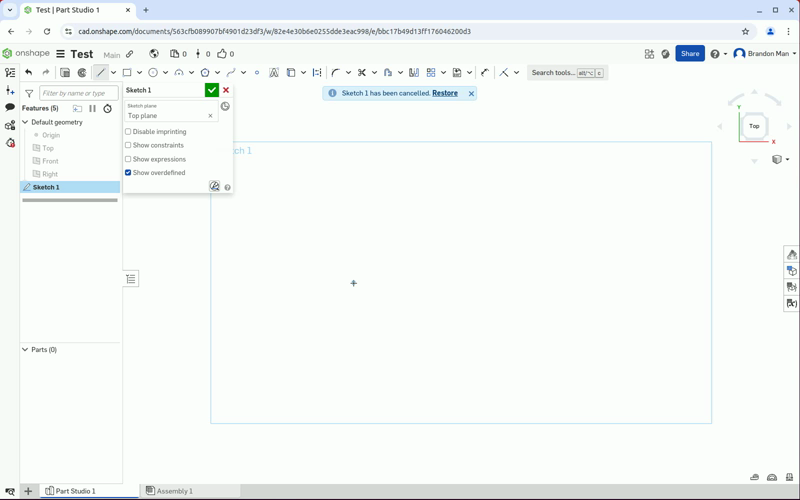
mouse_move(460, 282)
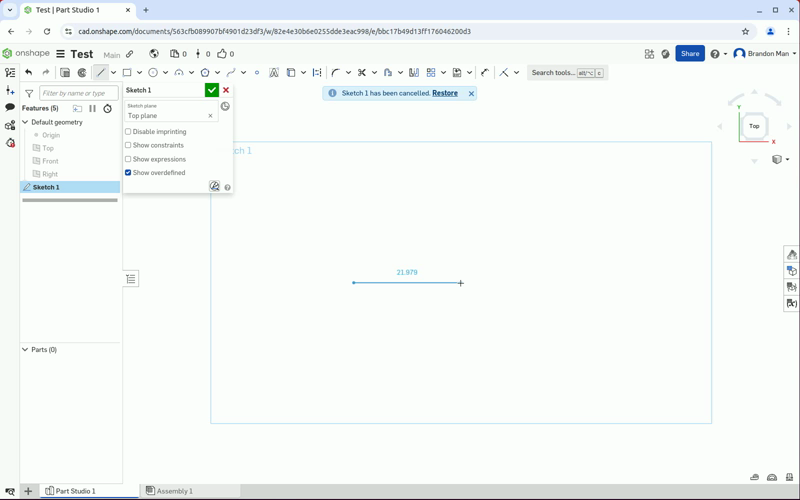
click(460, 282)
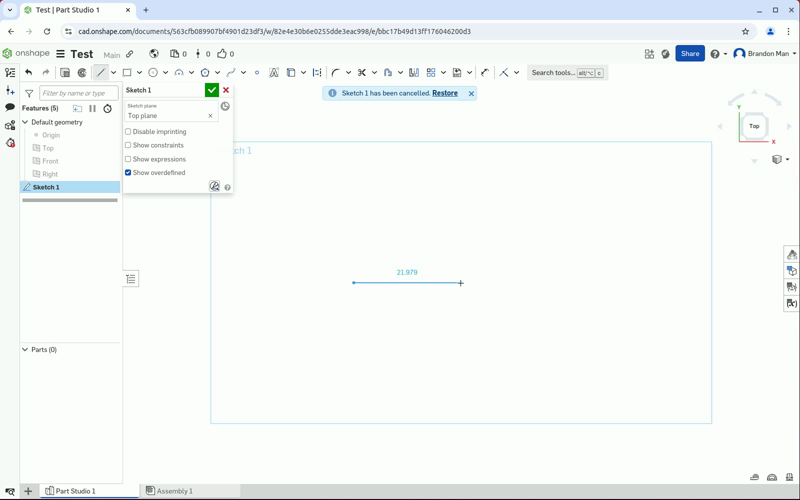
key_up(shift)
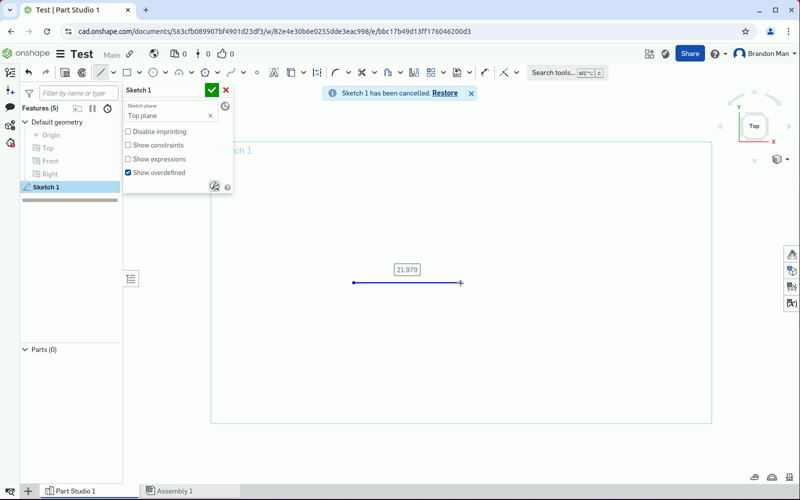
key_down(shift)
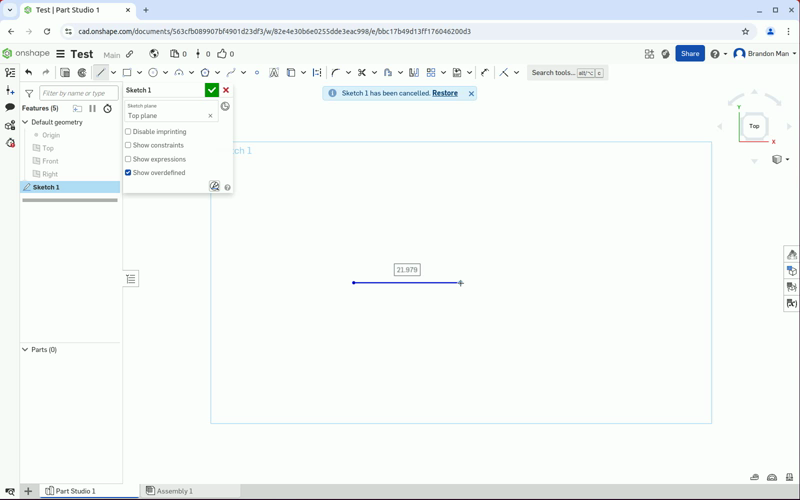
mouse_move(460, 176)
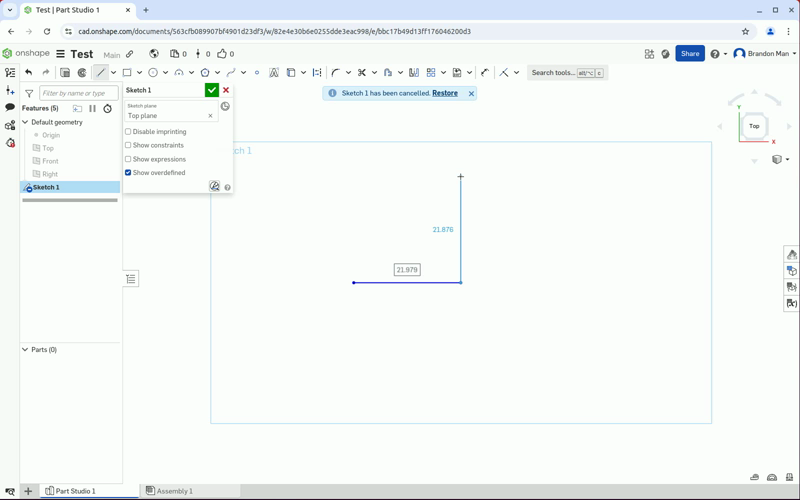
click(460, 176)
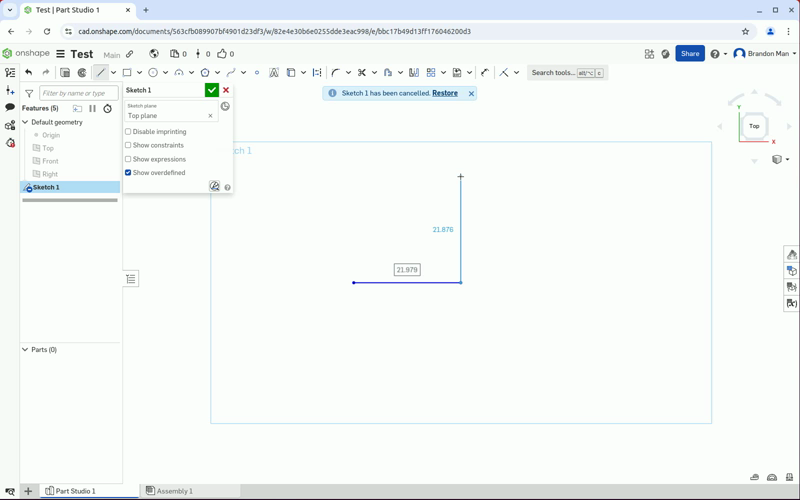
key_up(shift)
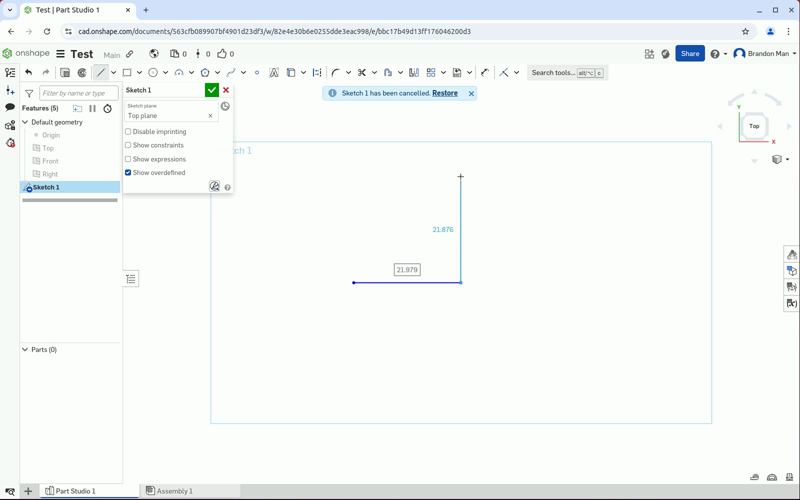
key_down(shift)
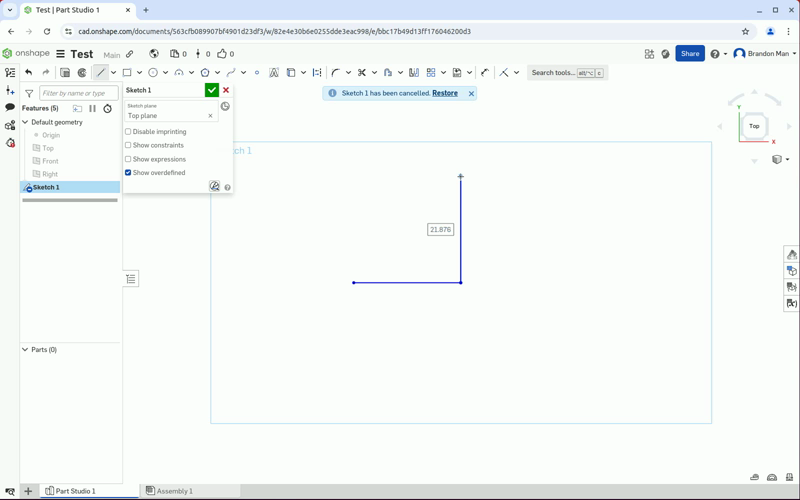
mouse_move(490, 176)
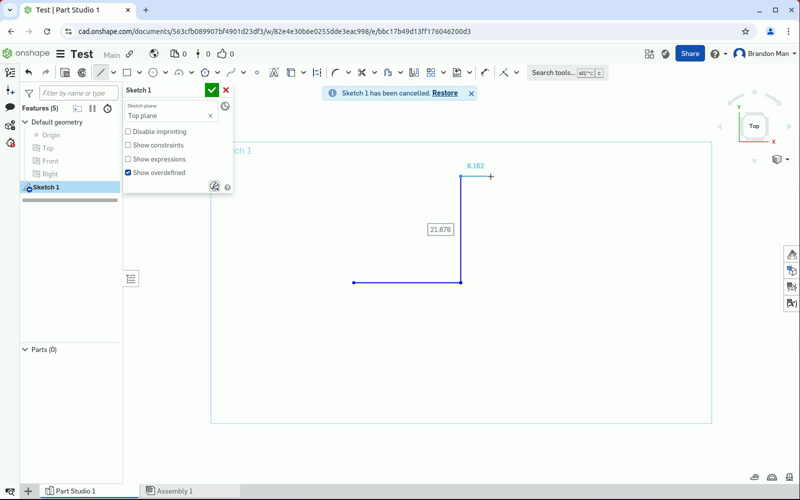
mouse_move(438, 176)
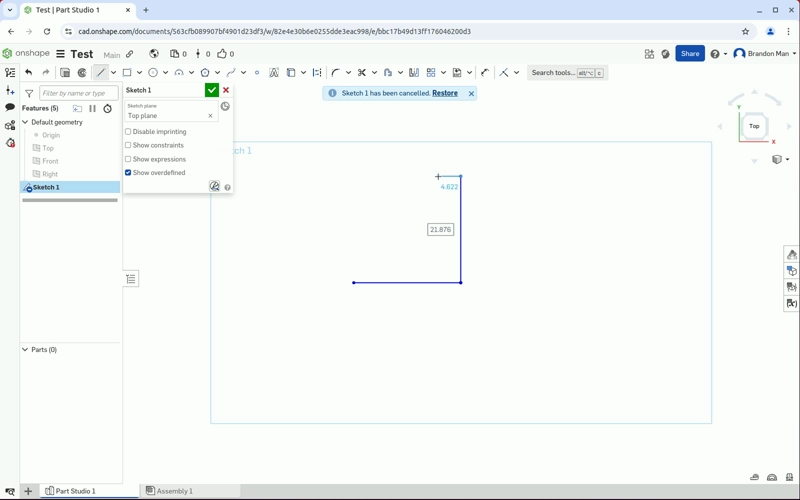
click(438, 176)
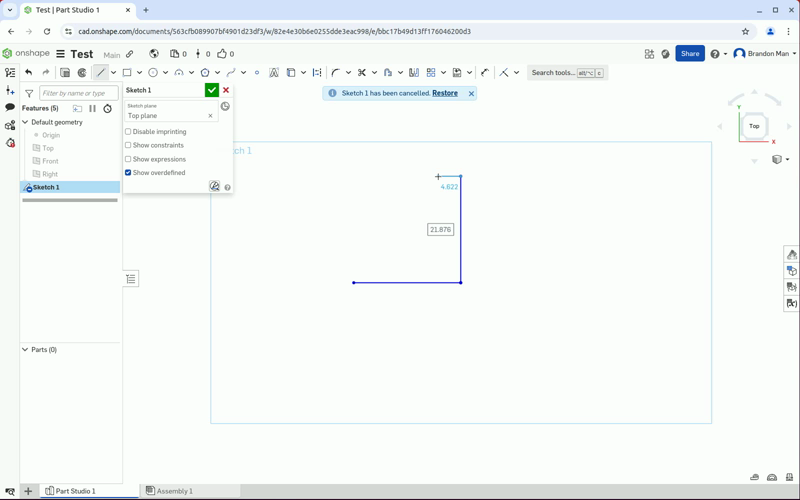
key_up(shift)
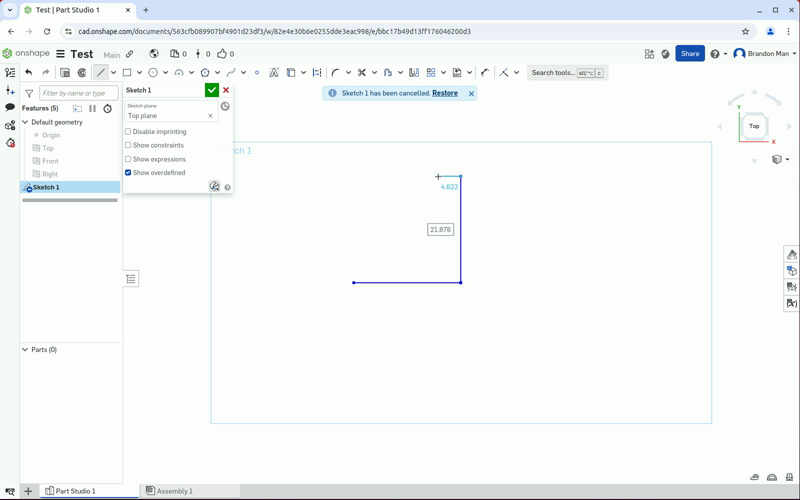
key_down(shift)
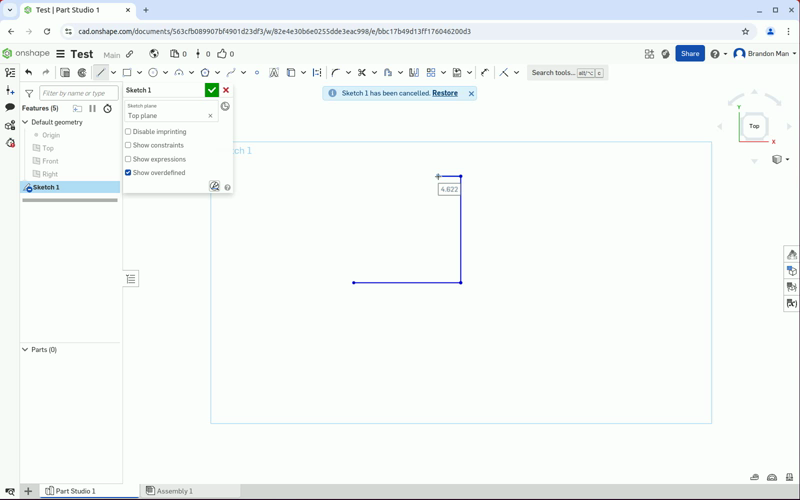
mouse_move(438, 260)
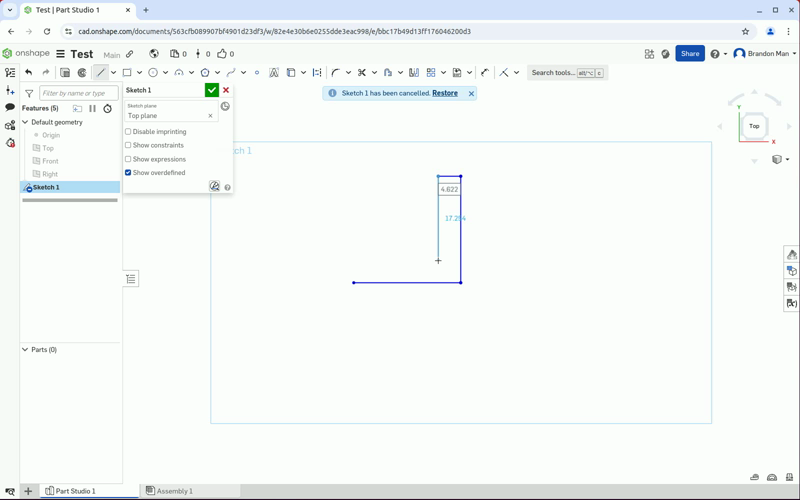
click(438, 260)
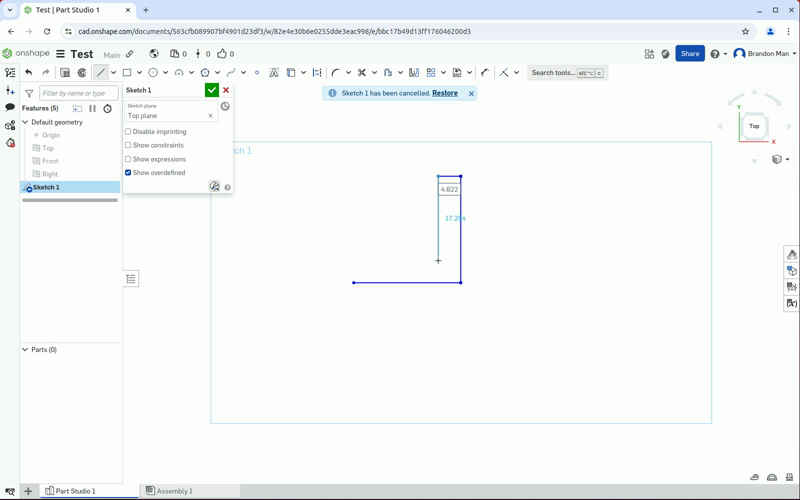
key_up(shift)
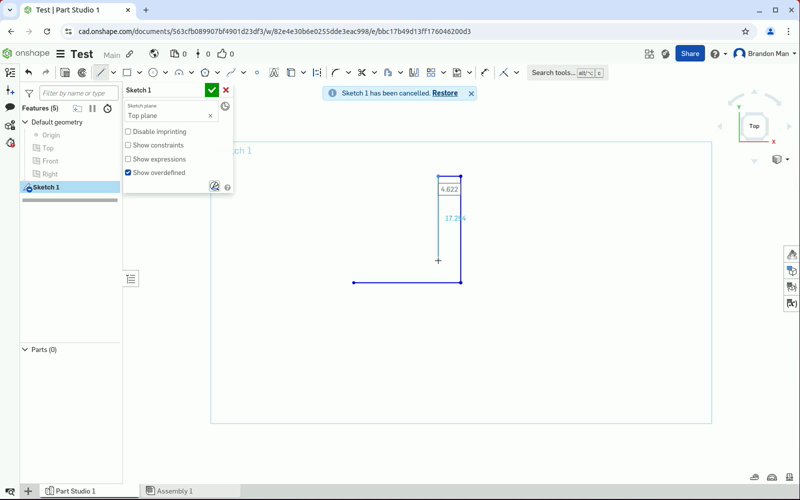
key_down(shift)
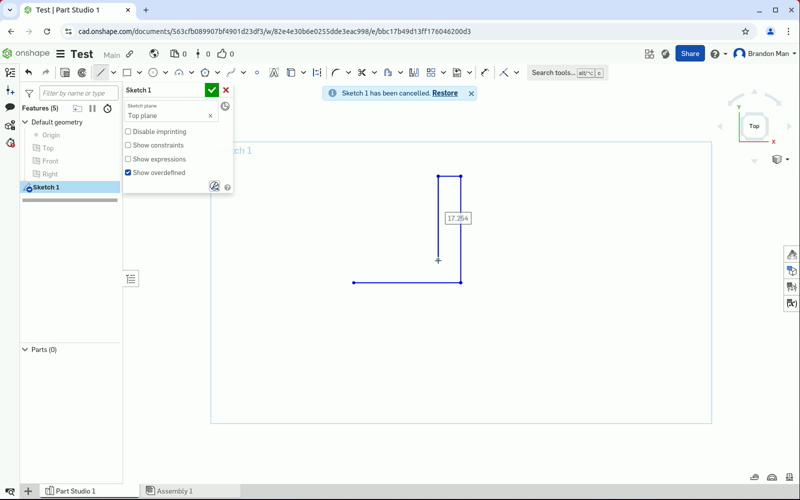
mouse_move(353, 260)
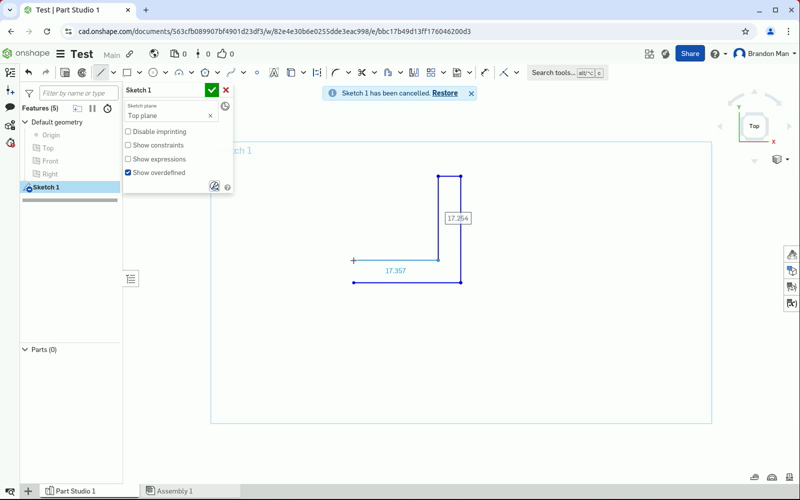
click(353, 260)
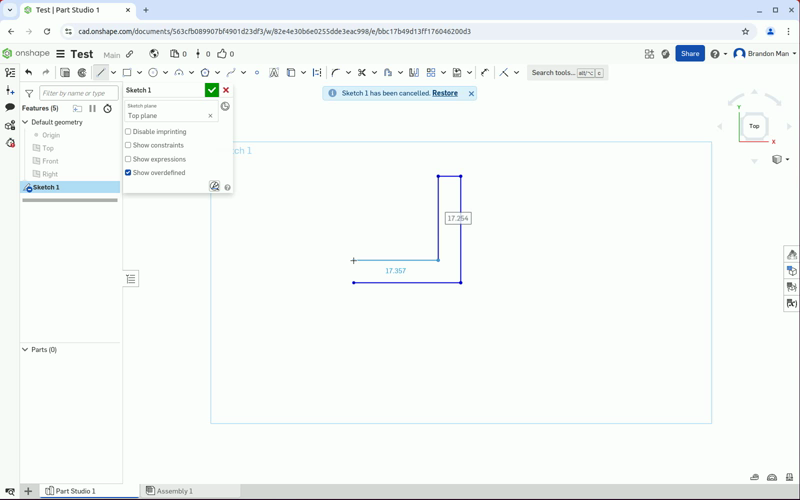
key_up(shift)
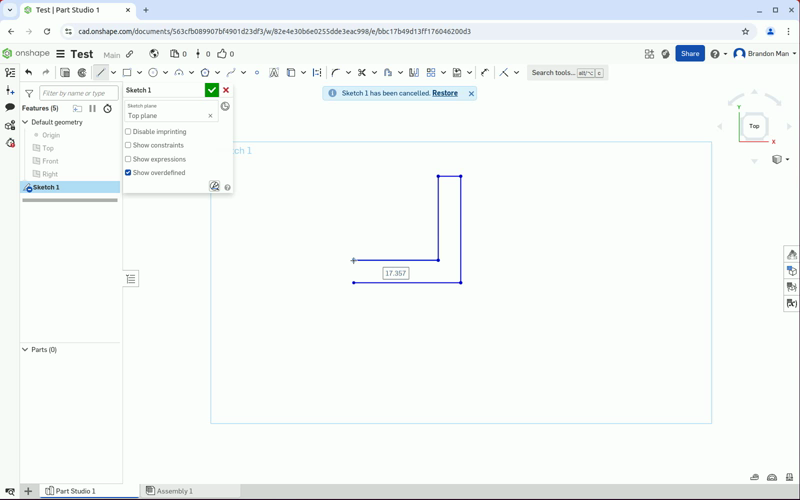
mouse_move(383, 260)
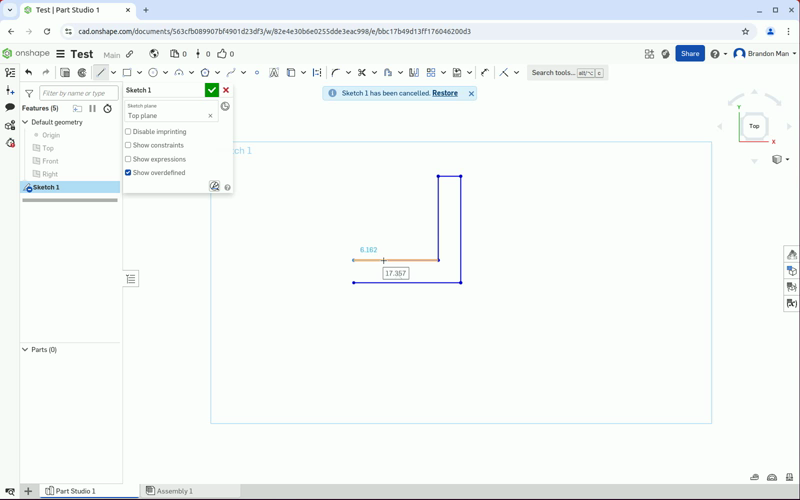
key_down(shift)
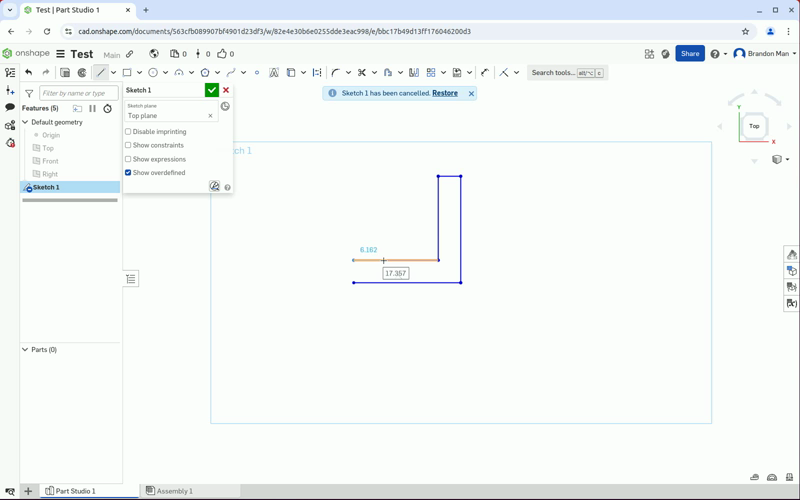
mouse_move(353, 282)
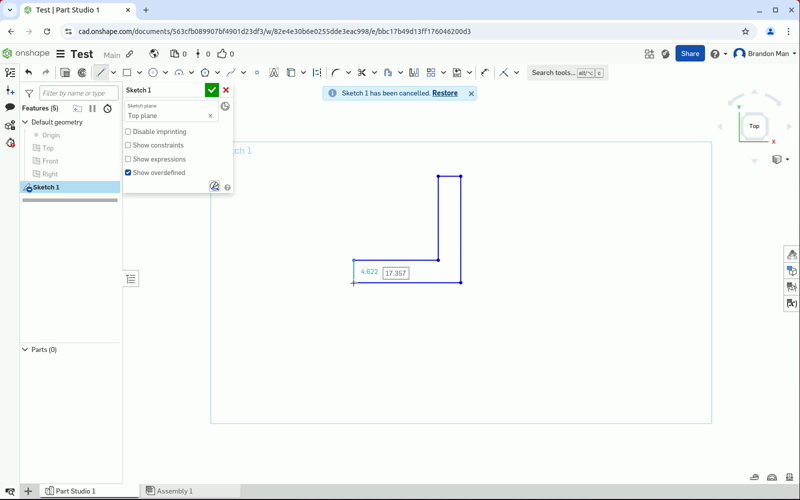
key_up(shift)
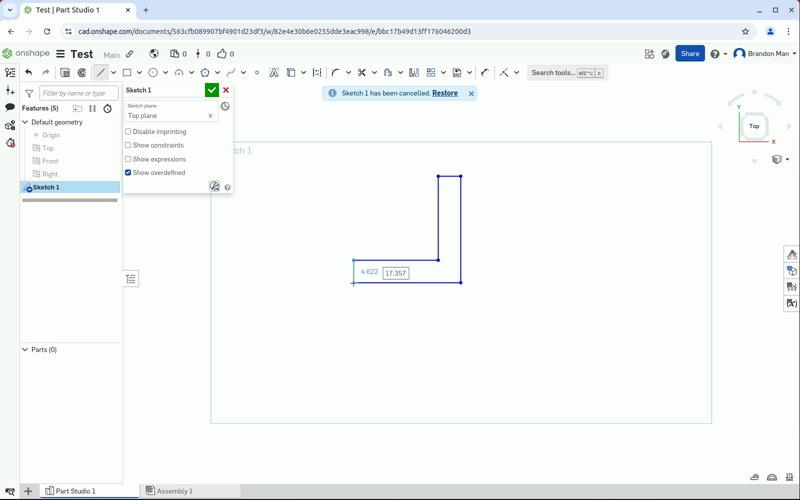
click(353, 282)
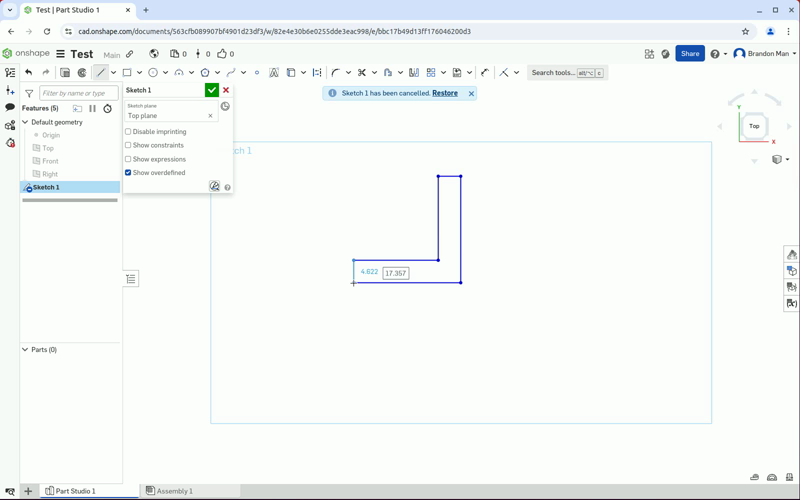
key(esc)
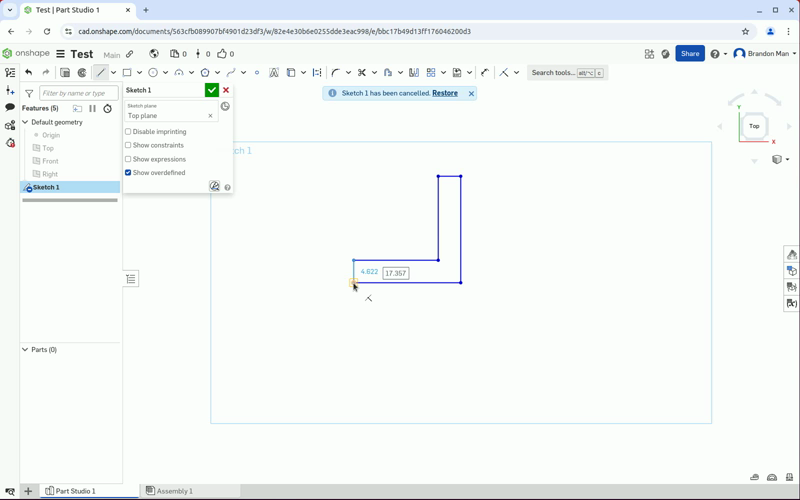
mouse_move(442, 223)
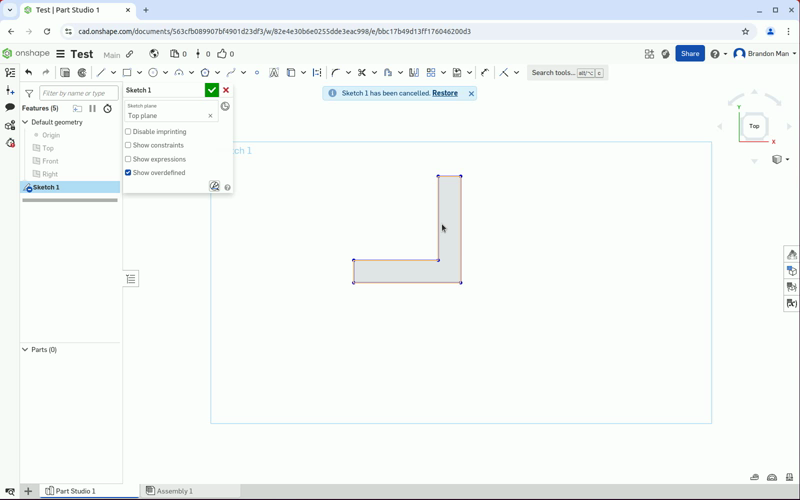
click(442, 223)
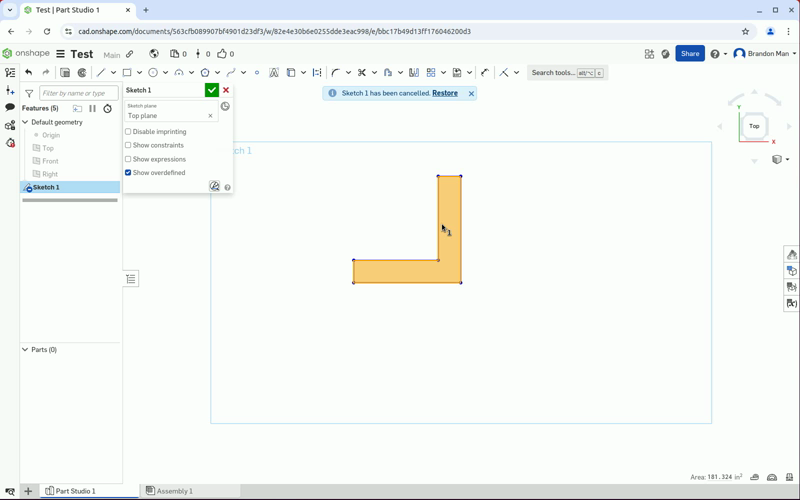
mouse_move(73, 352)
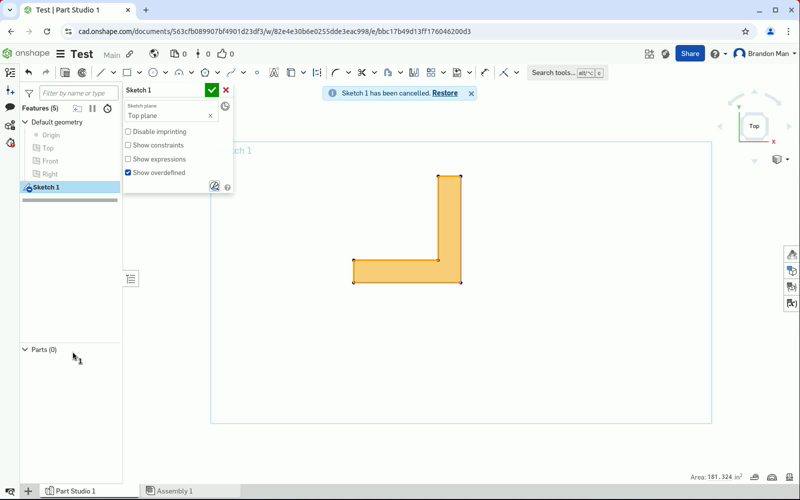
key(shift+y)
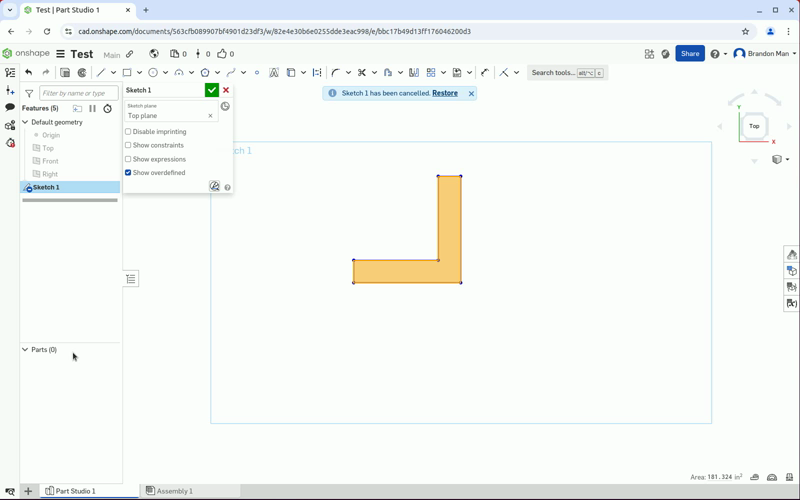
key(shift+e)
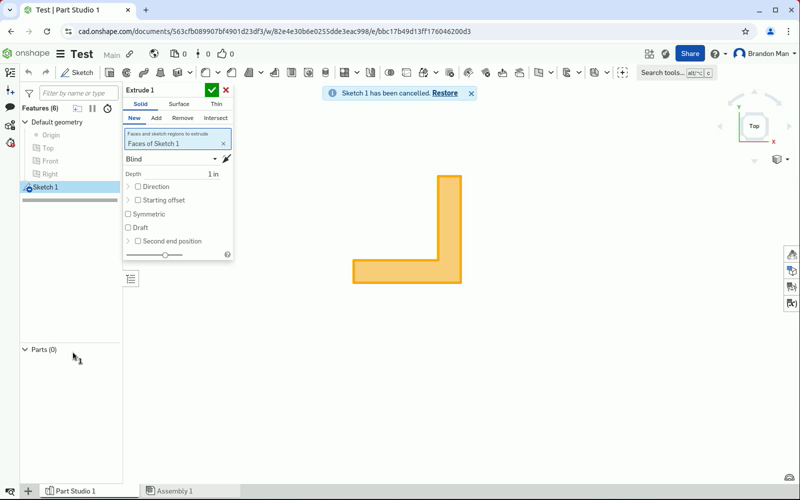
mouse_move(143, 106)
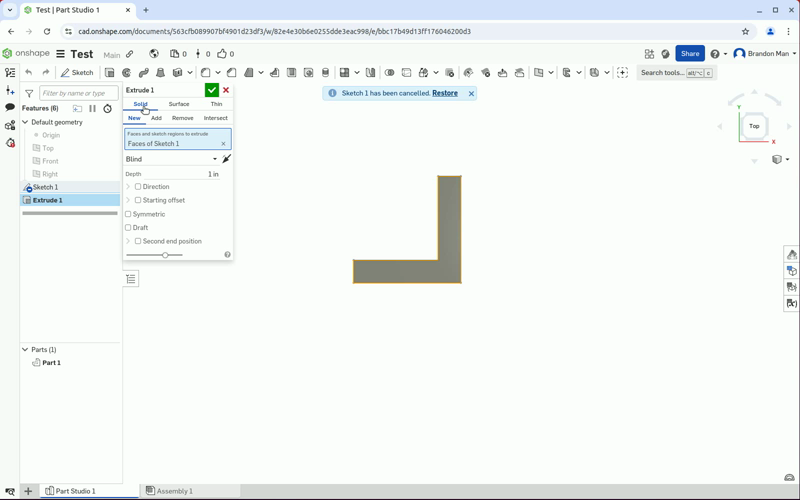
click(143, 106)
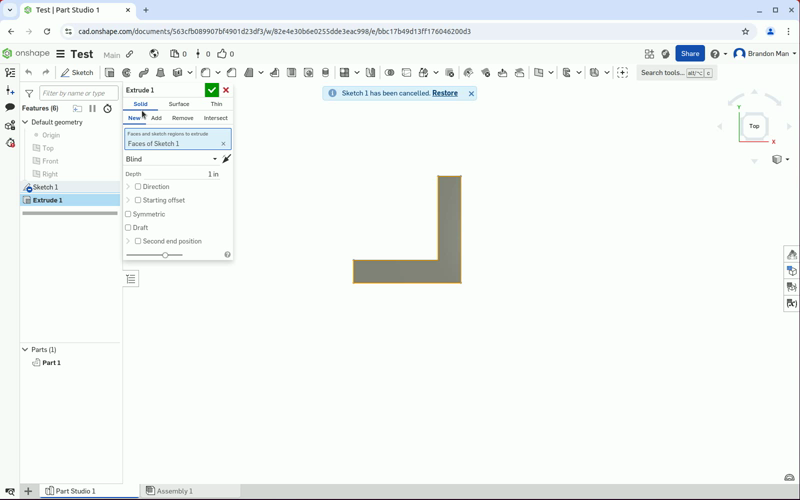
mouse_move(137, 120)
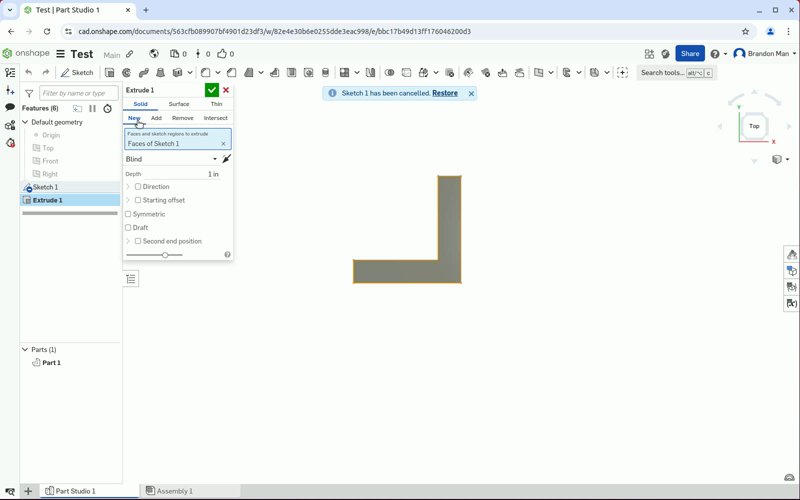
click(137, 120)
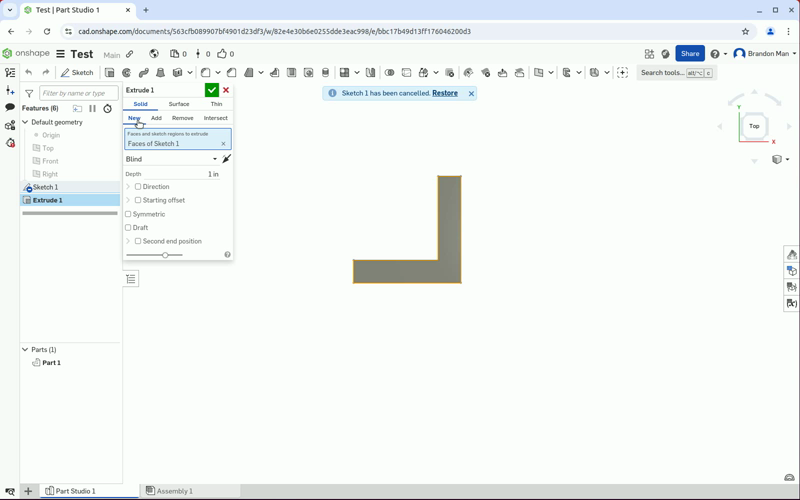
key(tab, 4)
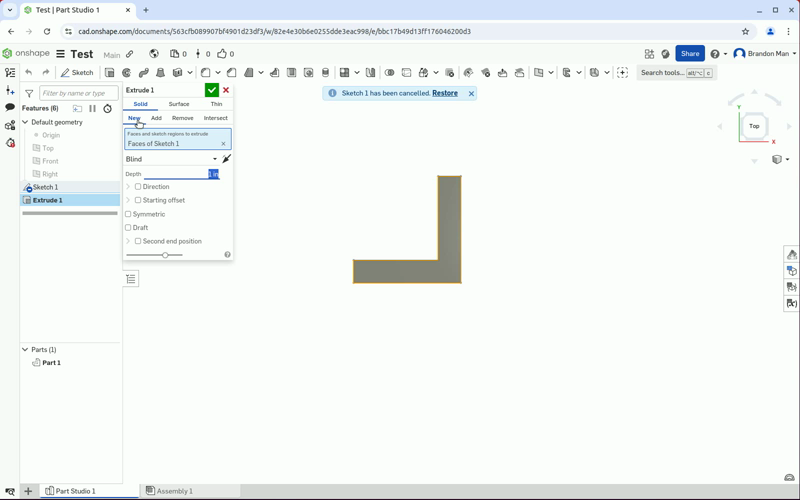
text(23.108)
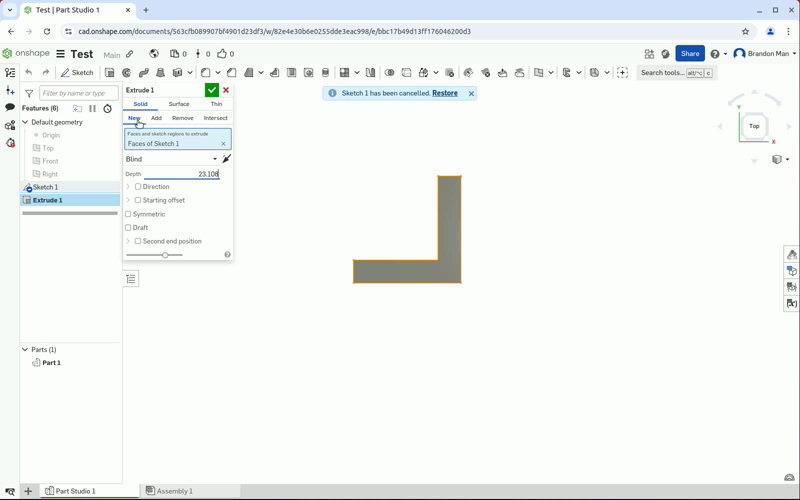
key(enter)
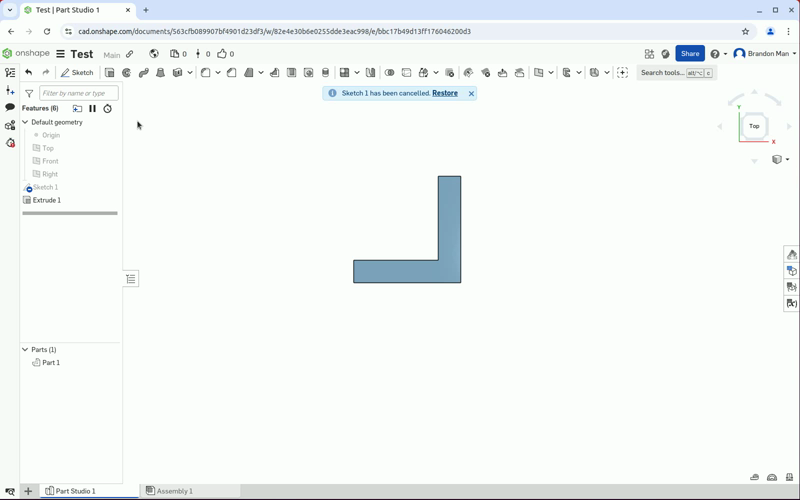
key(shift+h)
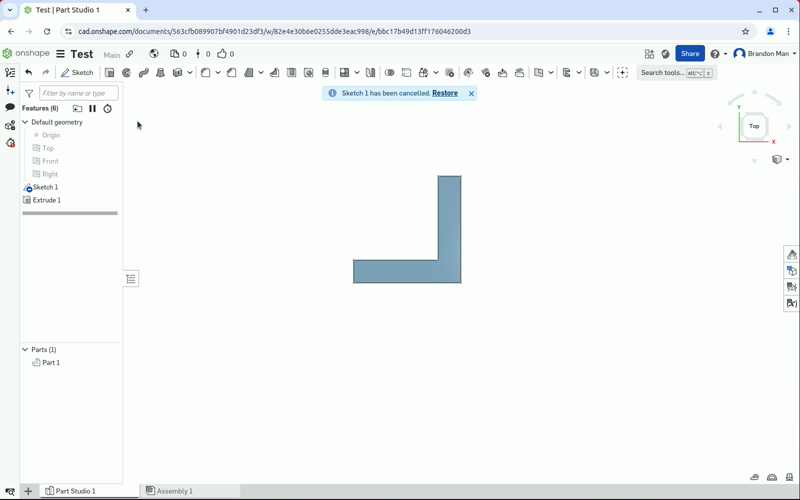
key(shift+h)
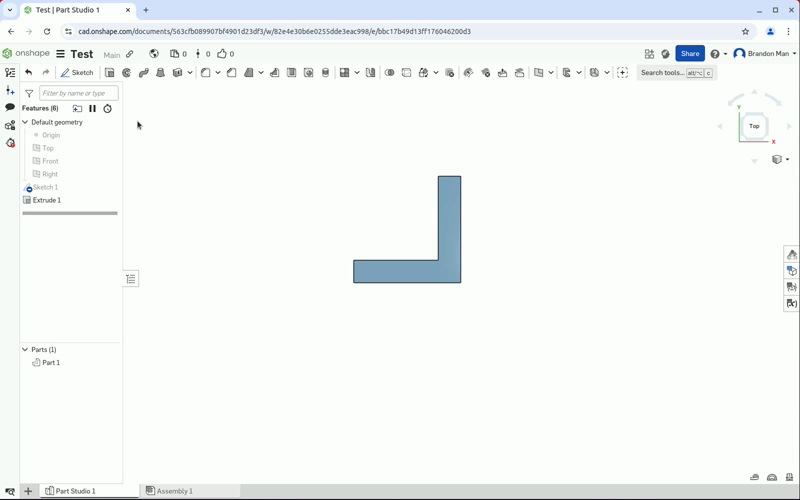
mouse_move(73, 189)
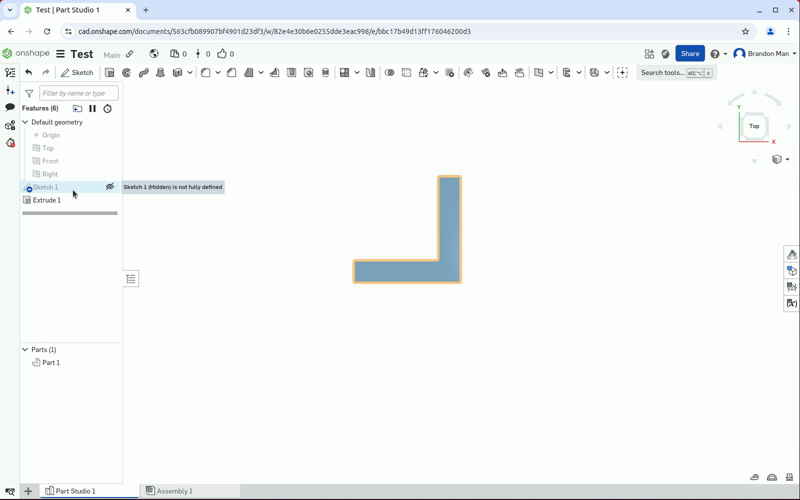
click(73, 189)
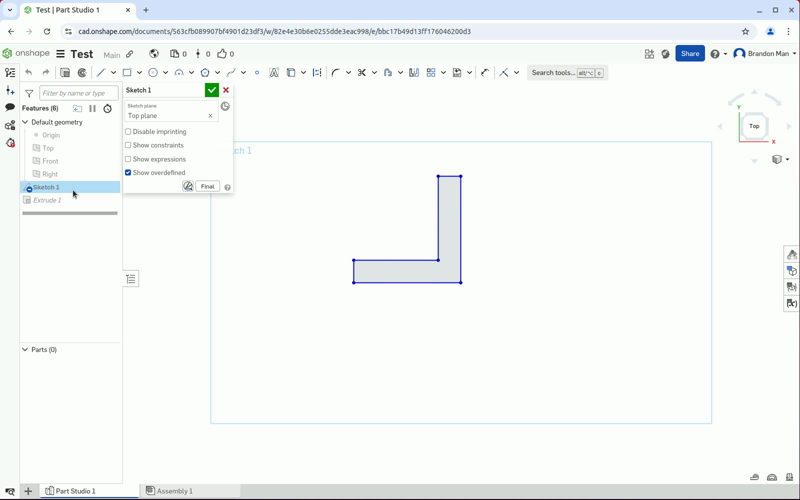
mouse_move(229, 92)
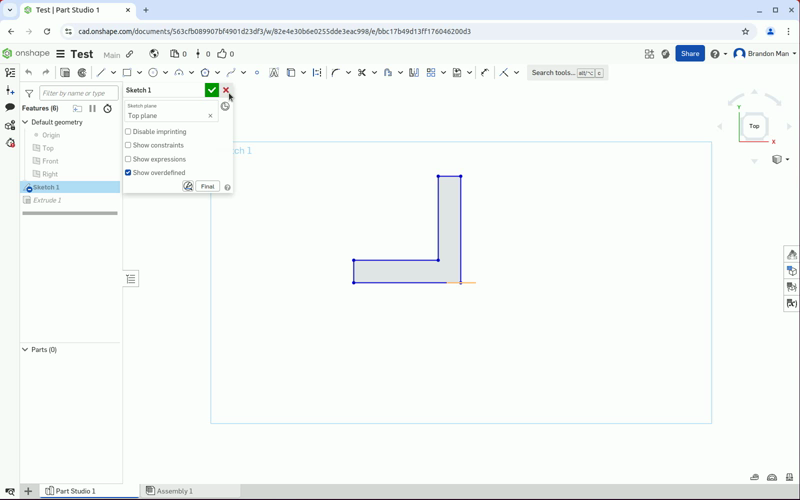
click(229, 92)
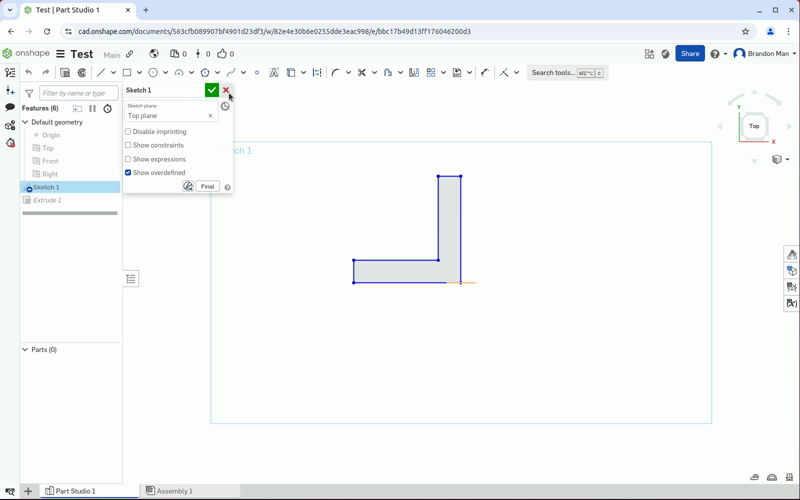
key(shift+s)
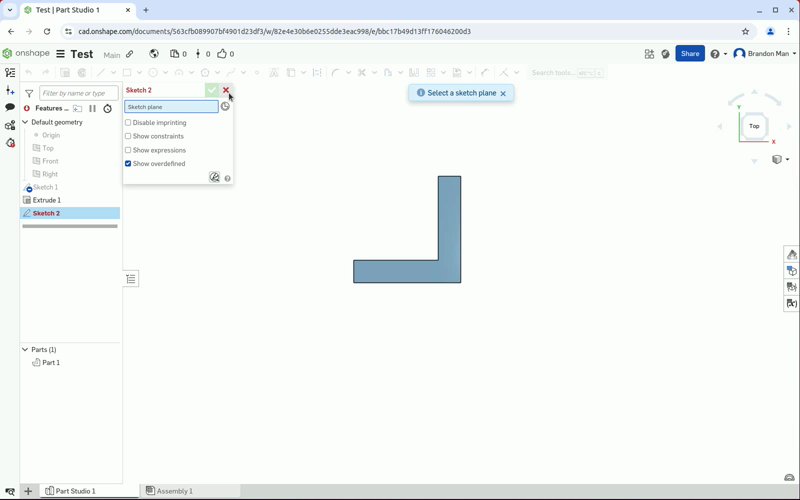
mouse_move(73, 150)
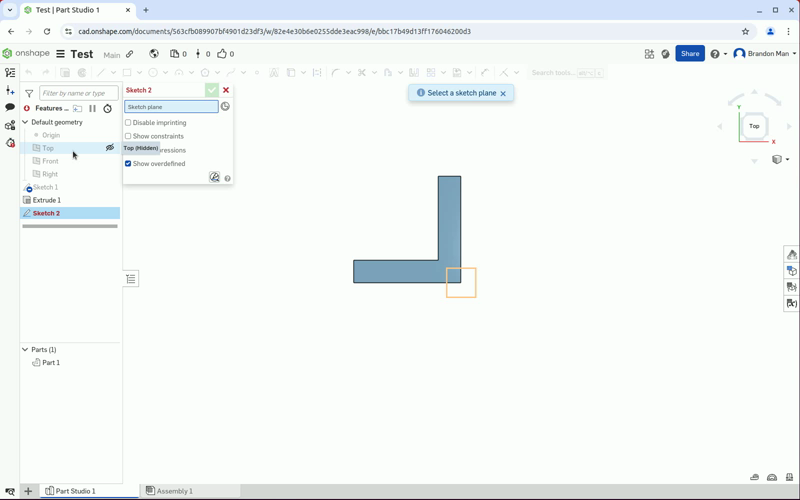
click(73, 150)
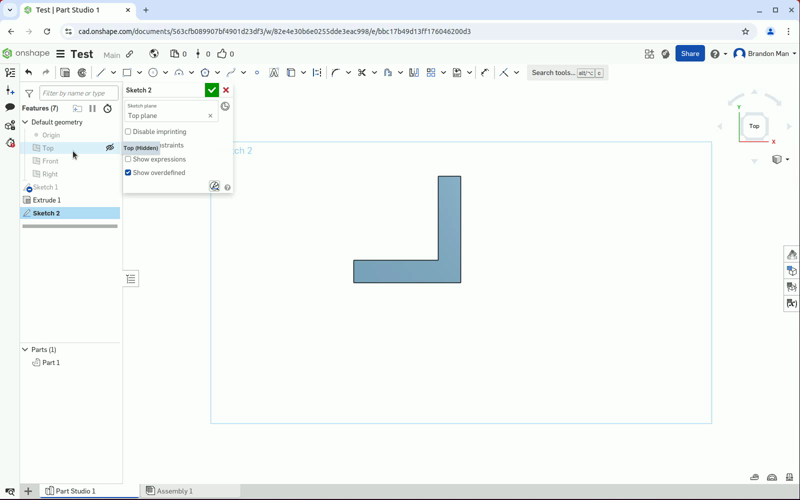
mouse_move(73, 352)
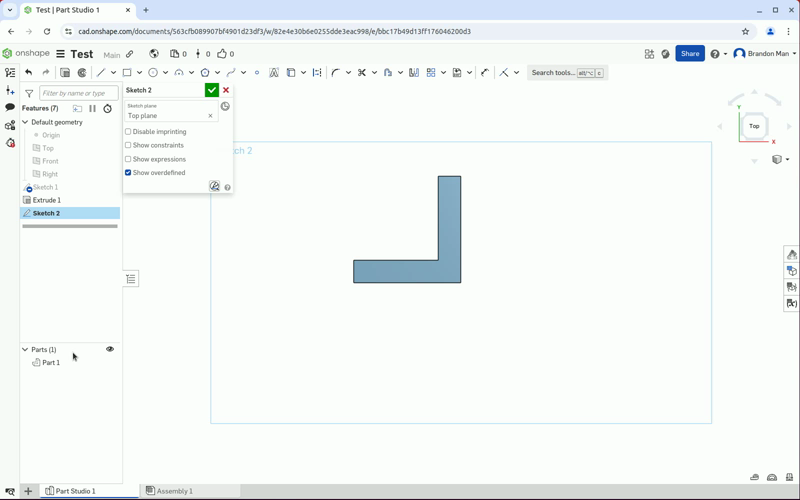
key(y)
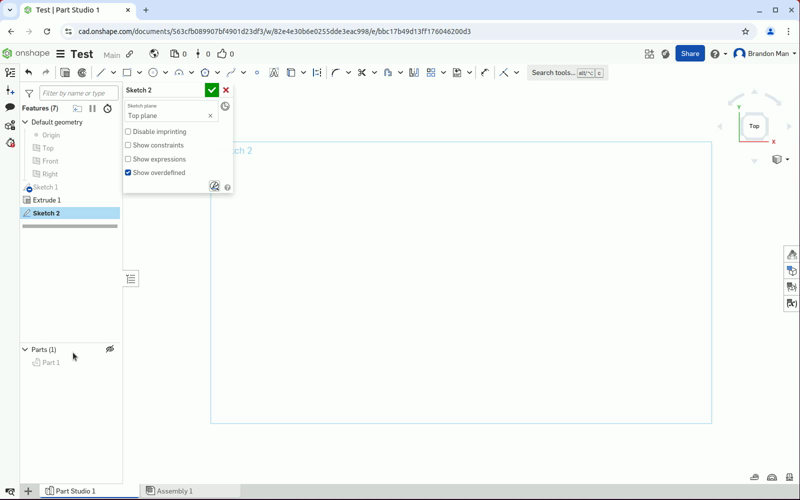
key(l)
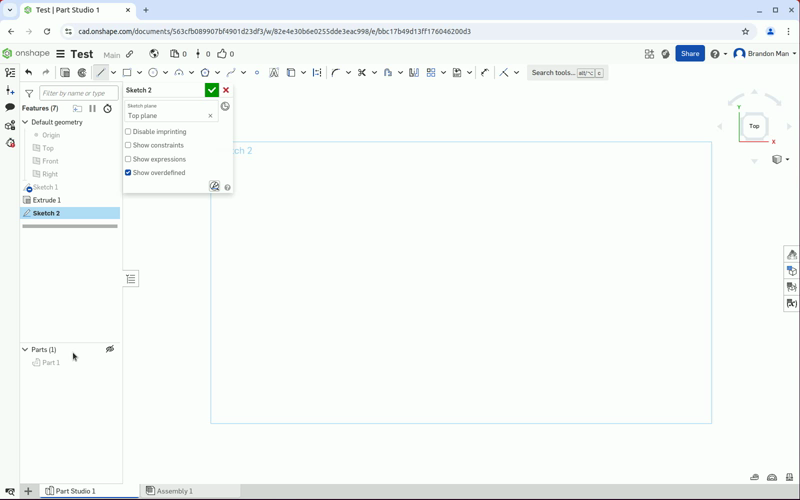
key_down(shift)
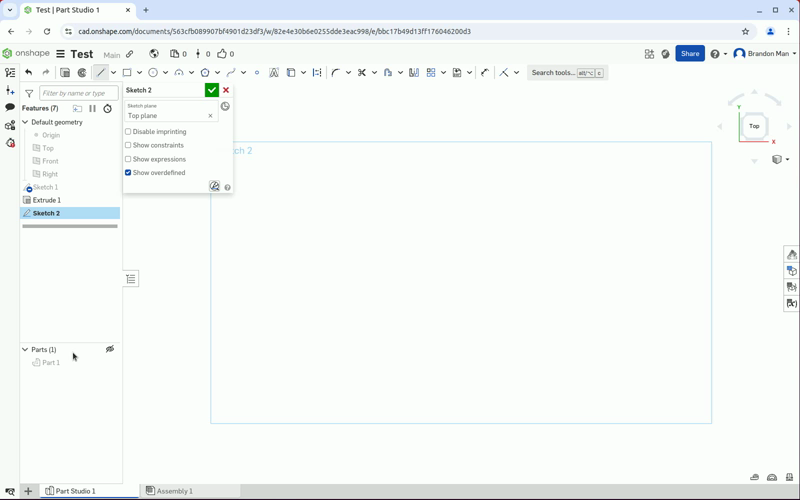
mouse_move(353, 282)
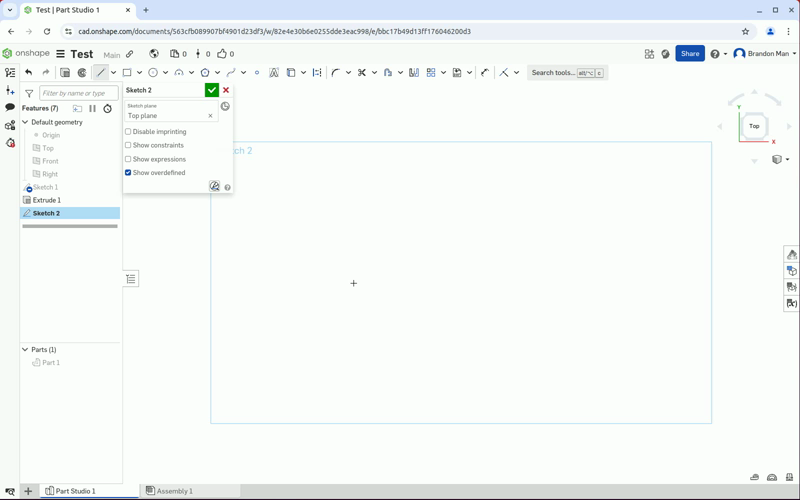
click(353, 282)
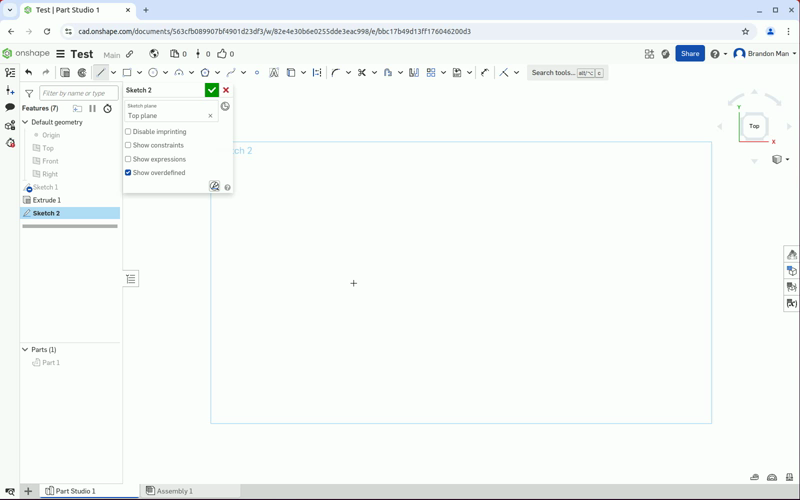
key_up(shift)
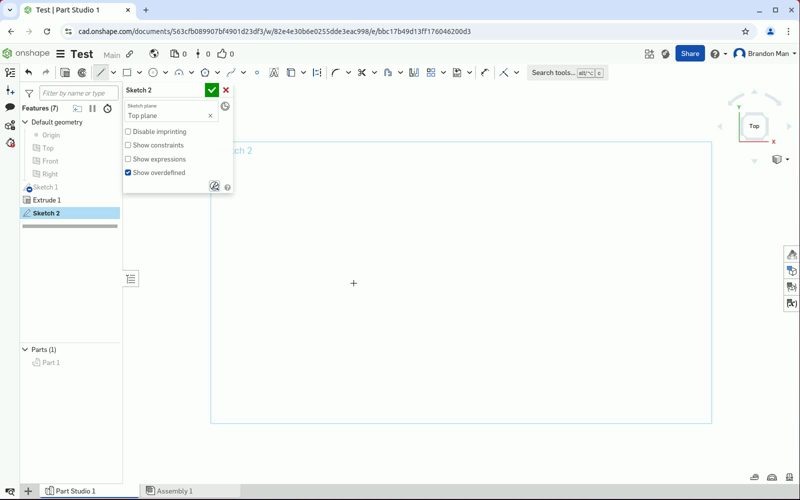
key_down(shift)
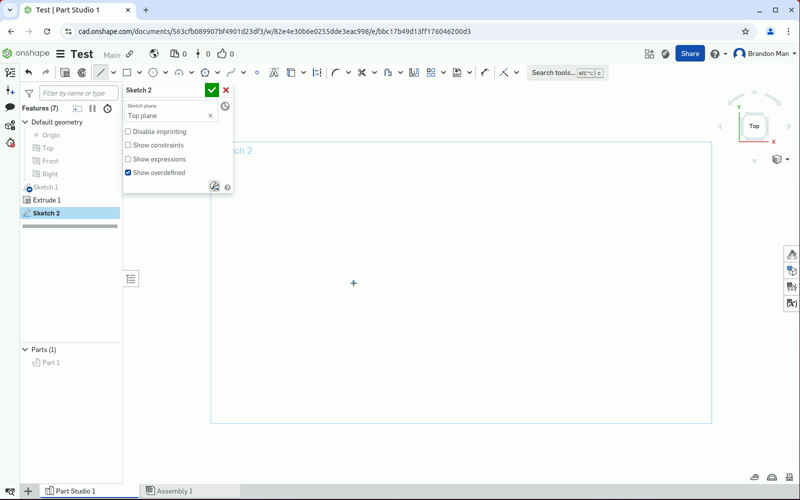
mouse_move(460, 282)
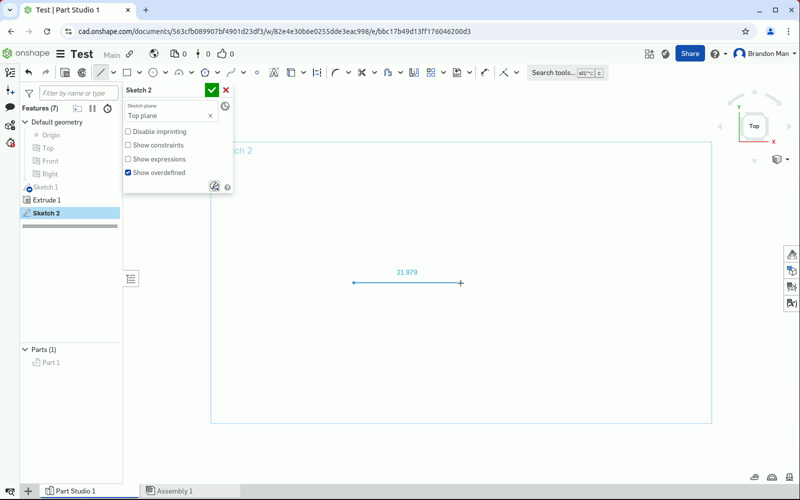
click(460, 282)
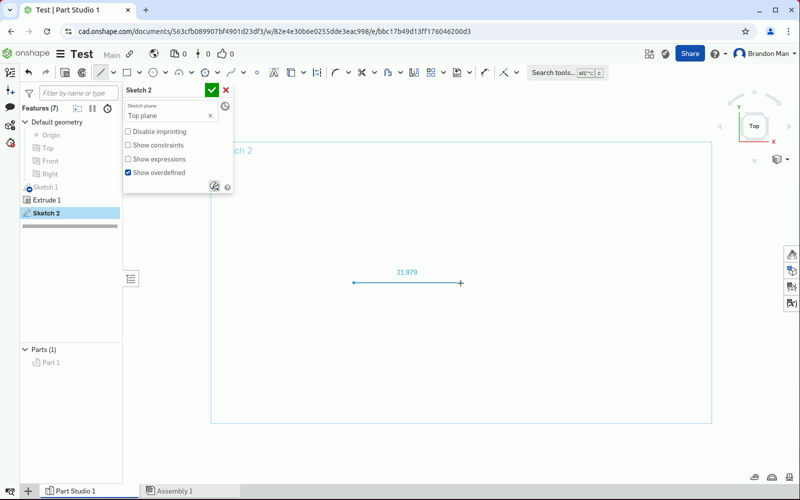
key_up(shift)
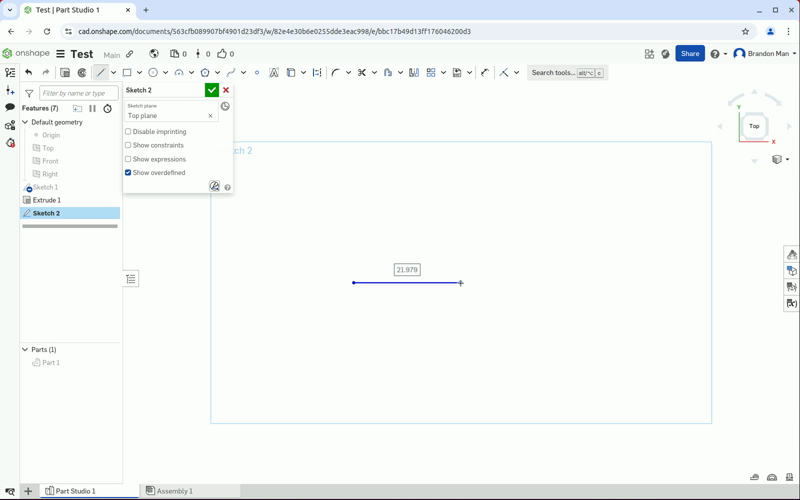
key_down(shift)
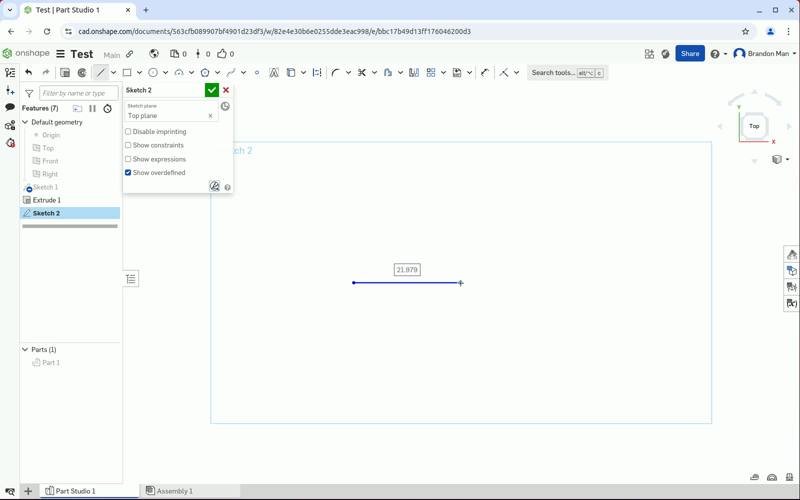
mouse_move(460, 176)
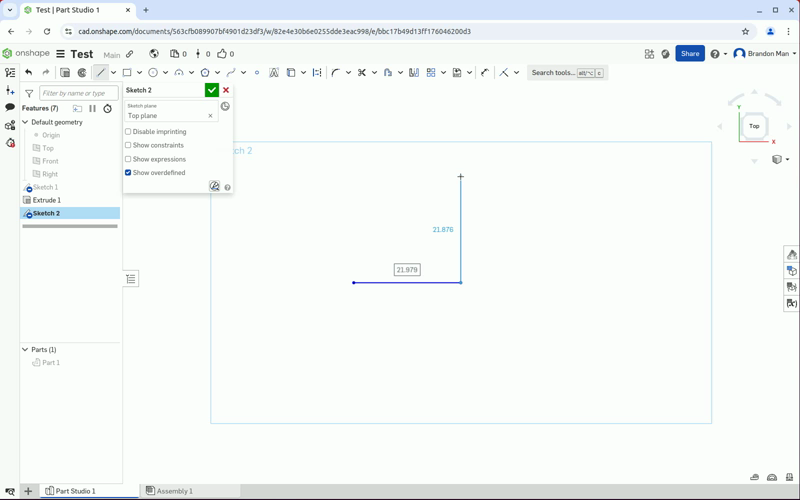
click(460, 176)
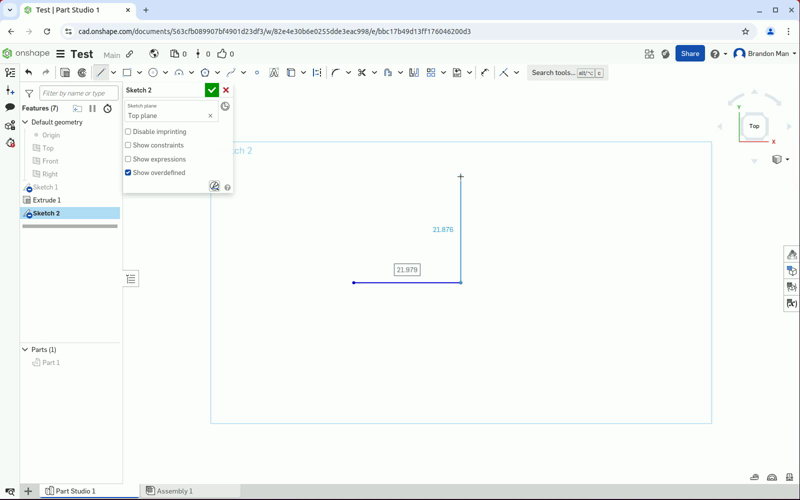
key_up(shift)
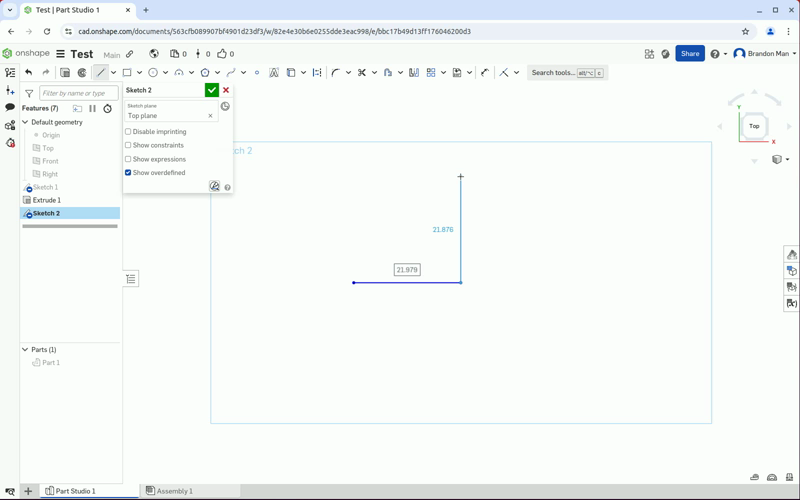
key_down(shift)
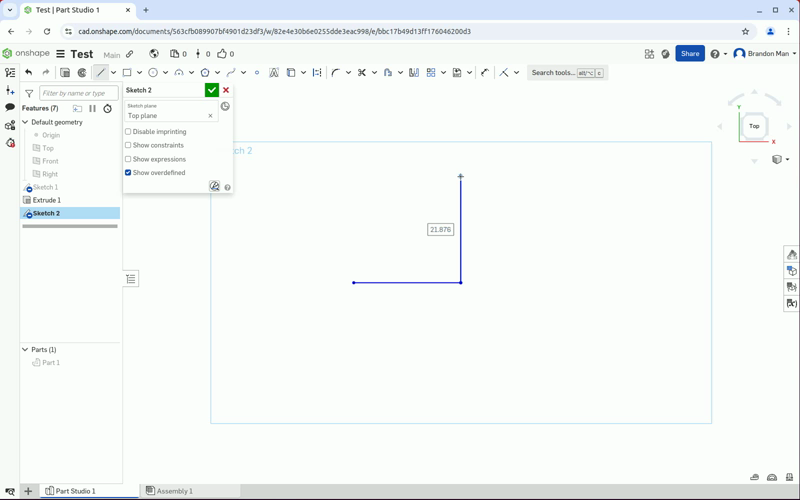
mouse_move(490, 176)
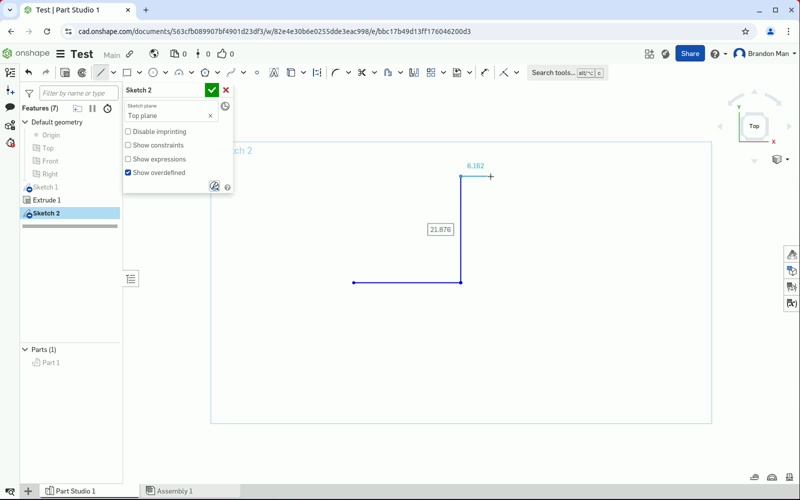
mouse_move(438, 176)
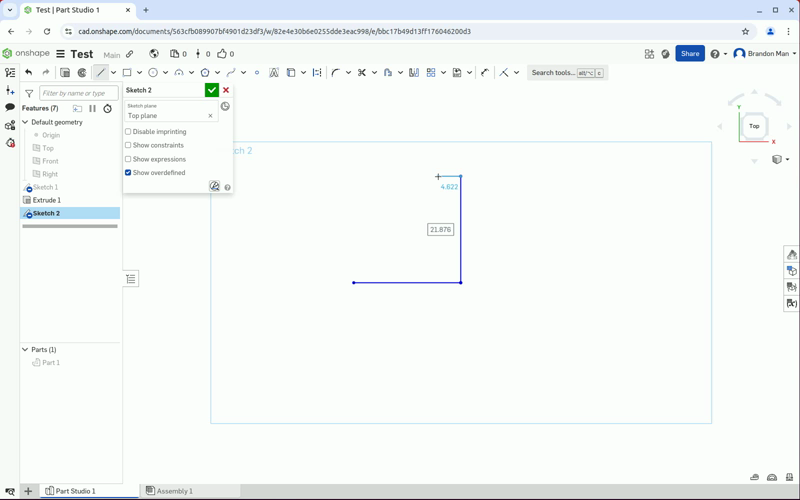
click(438, 176)
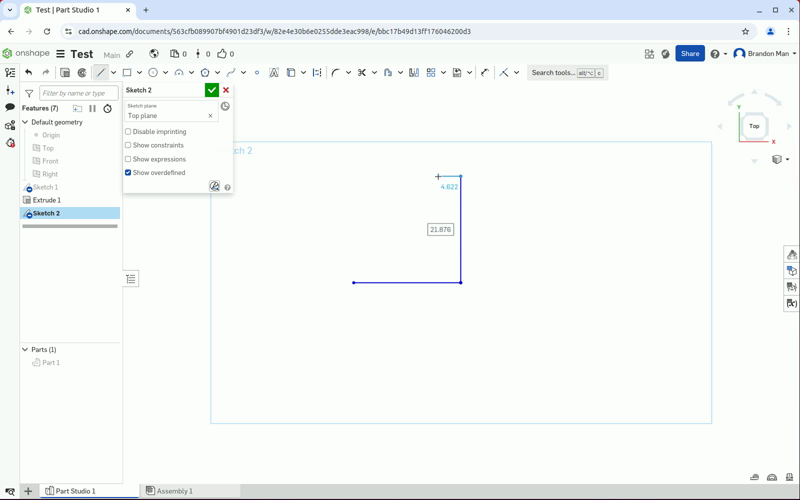
key_up(shift)
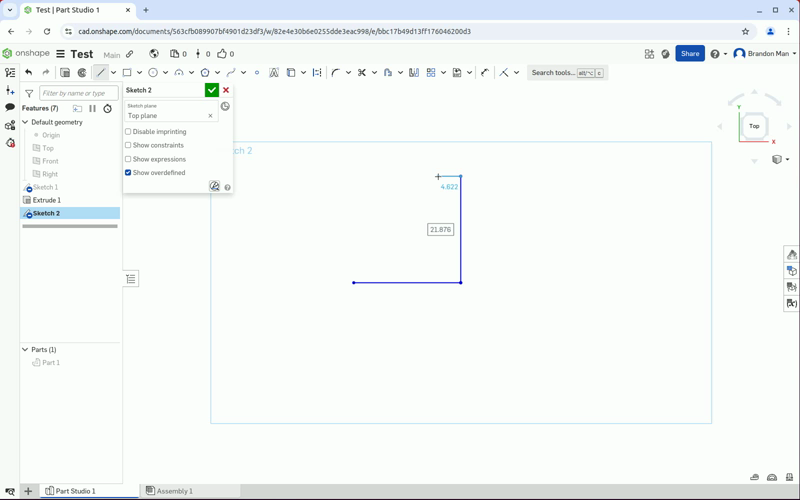
key_down(shift)
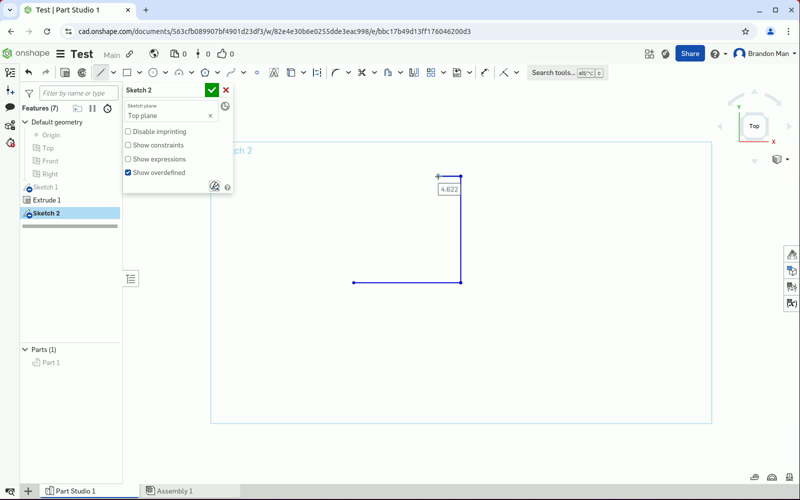
mouse_move(438, 260)
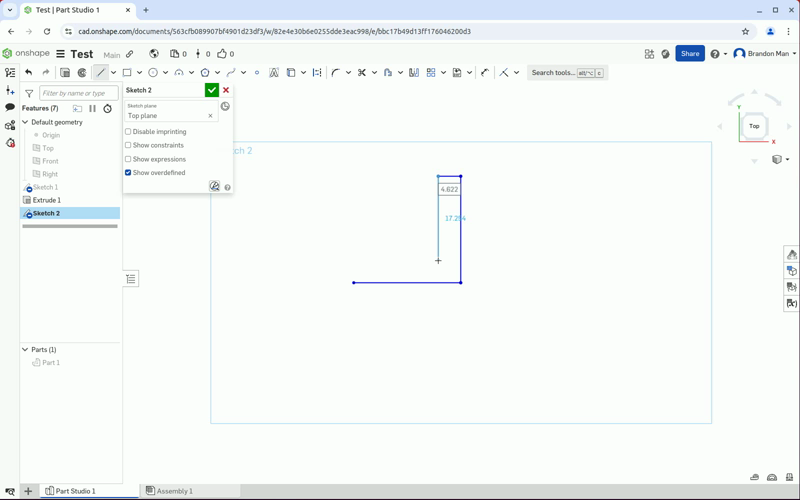
click(438, 260)
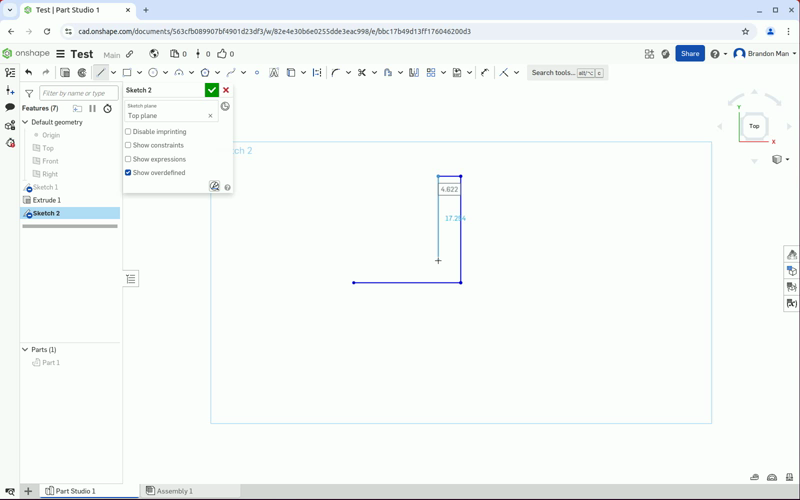
key_up(shift)
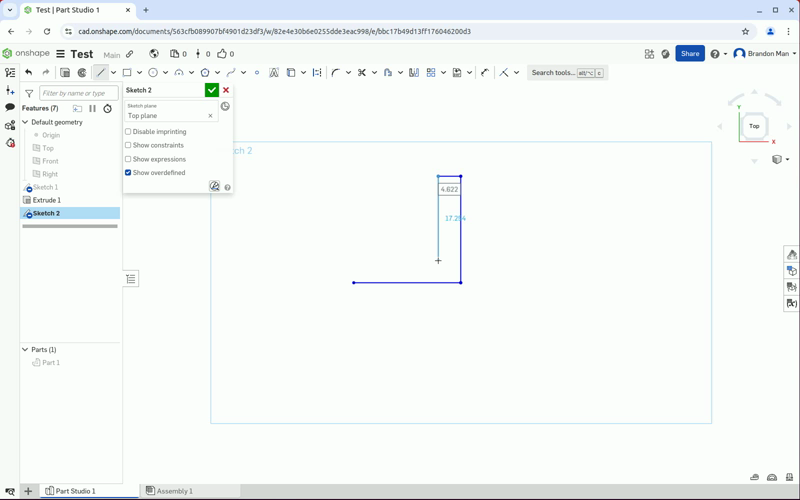
key_down(shift)
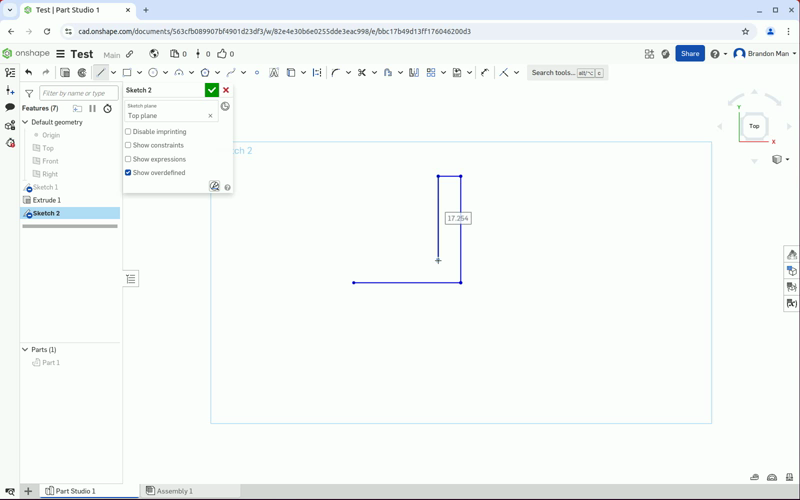
mouse_move(353, 260)
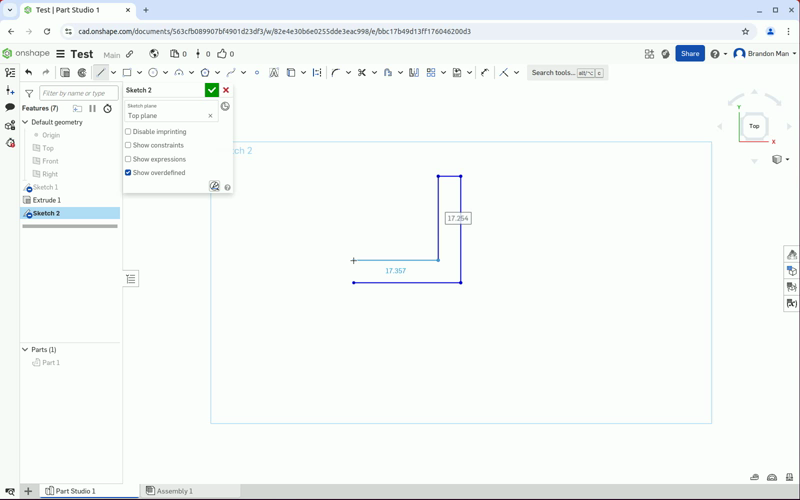
click(353, 260)
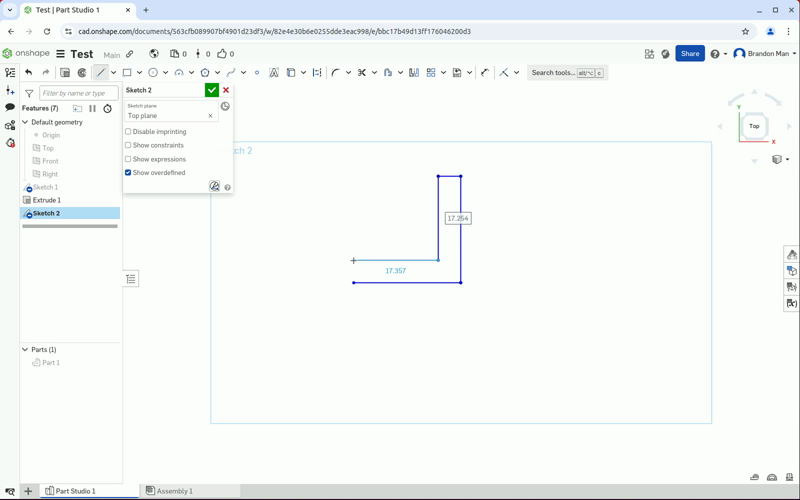
key_up(shift)
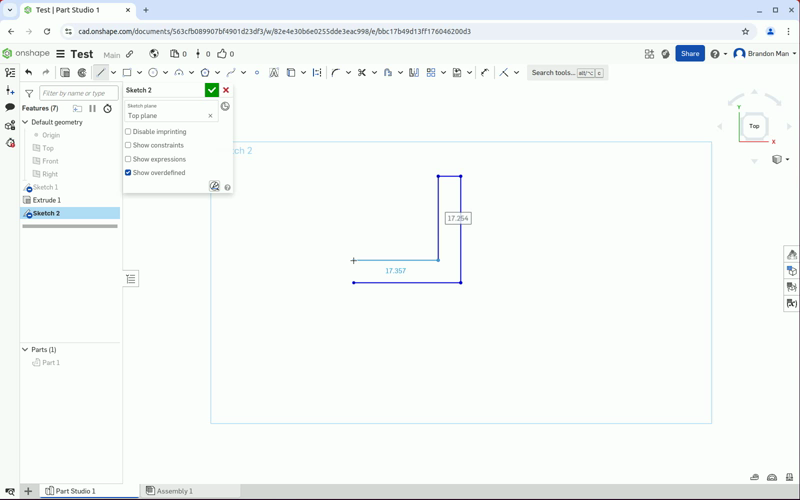
mouse_move(383, 260)
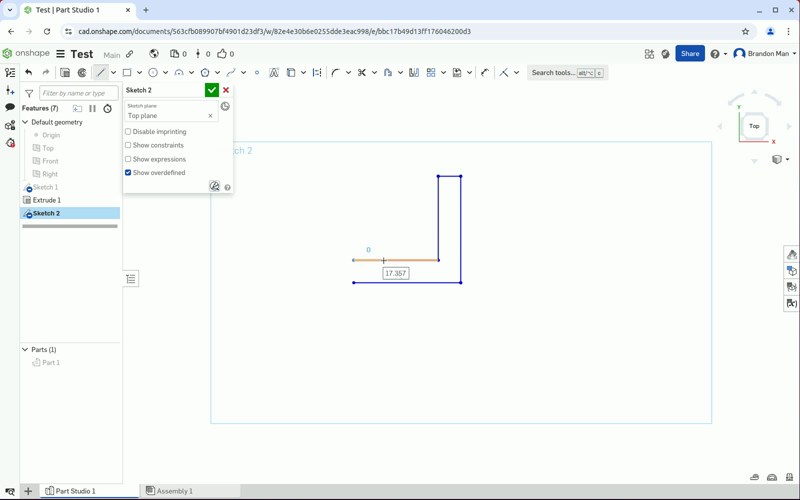
key_down(shift)
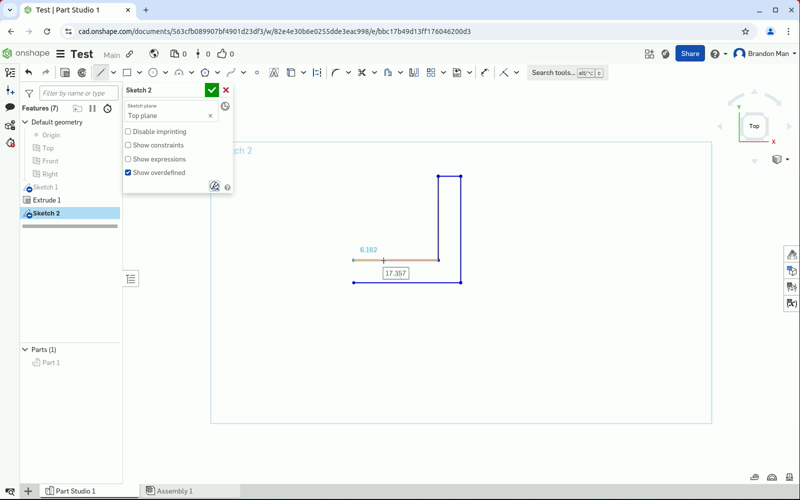
mouse_move(353, 282)
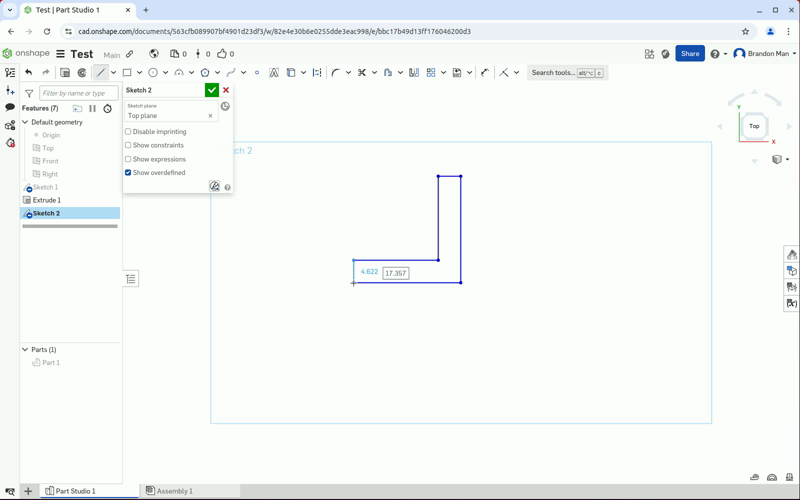
key_up(shift)
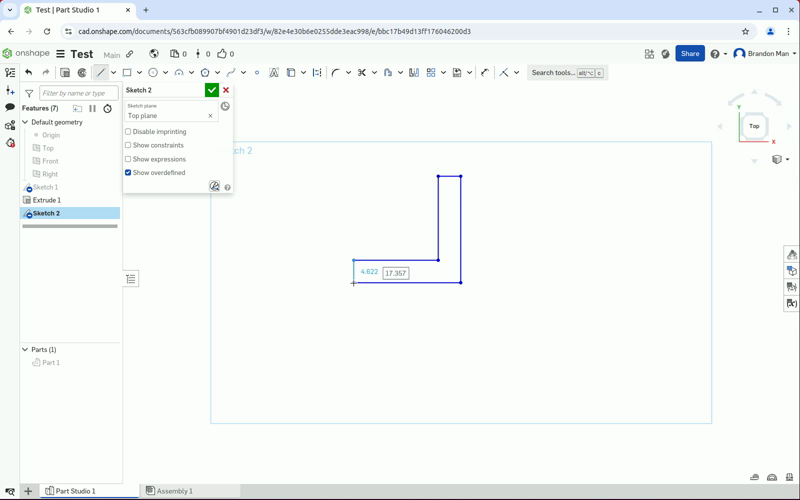
click(353, 282)
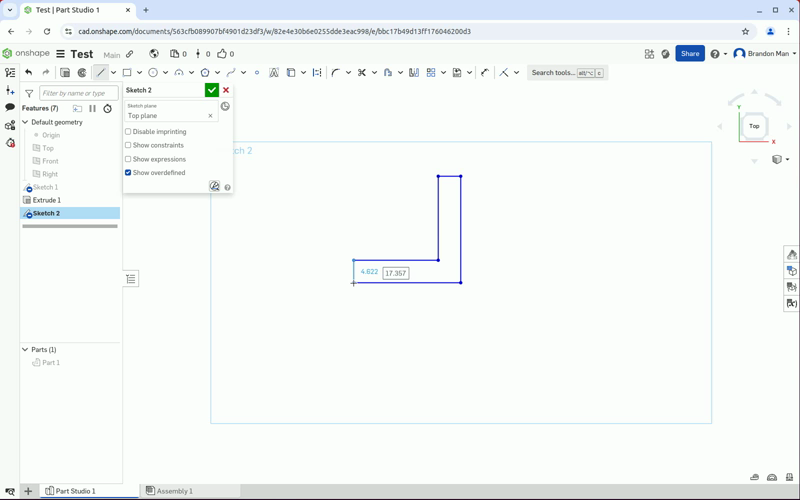
key(esc)
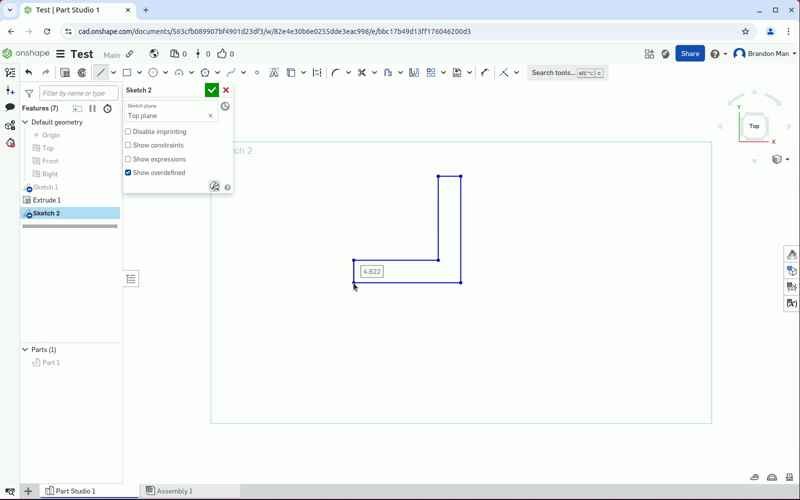
mouse_move(452, 209)
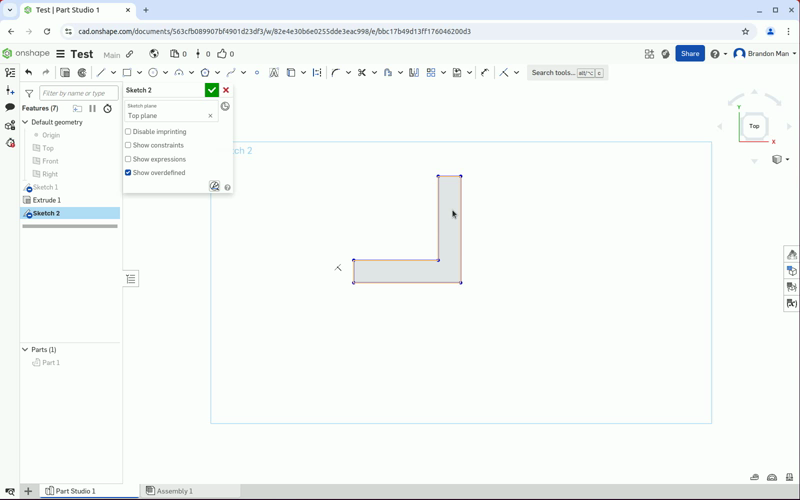
click(452, 209)
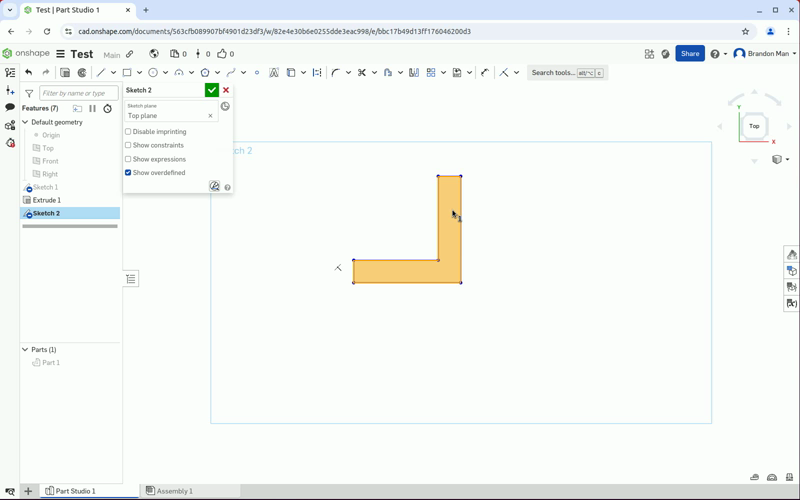
mouse_move(73, 352)
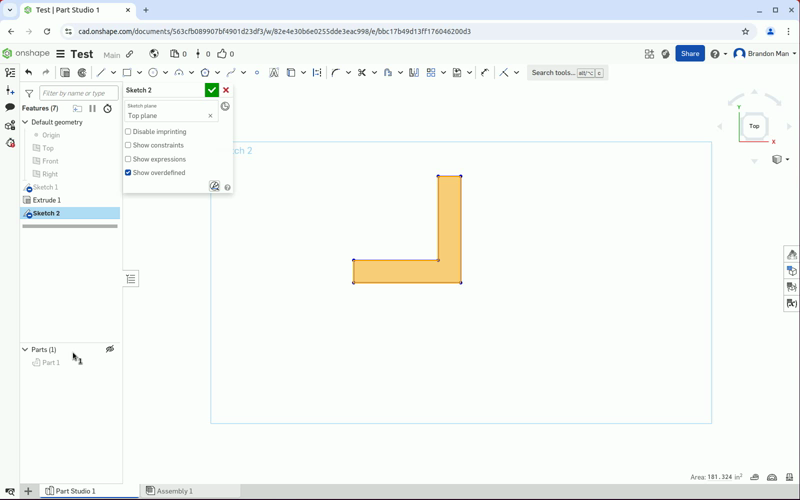
key(shift+y)
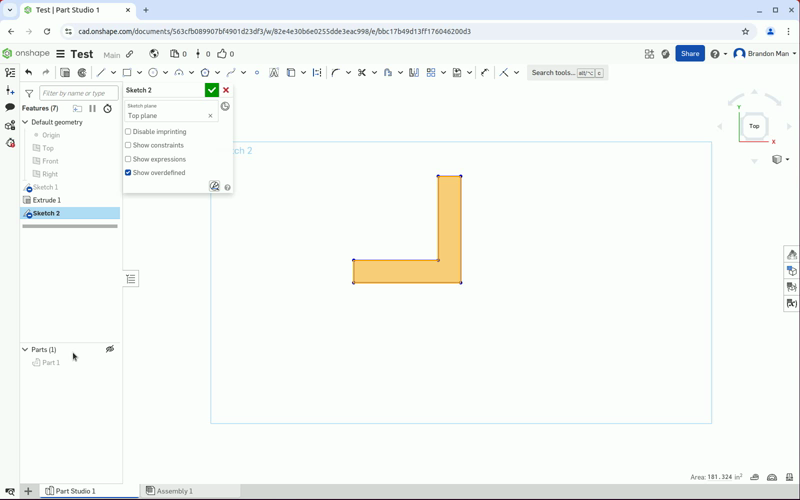
key(shift+e)
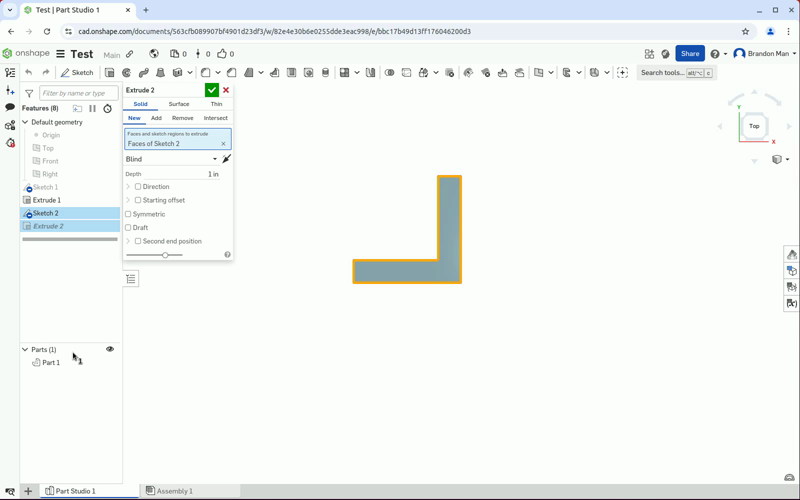
mouse_move(143, 106)
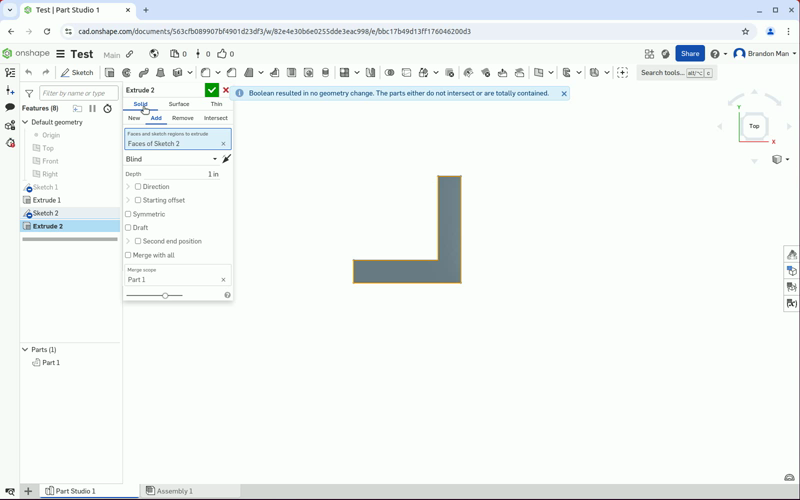
click(143, 106)
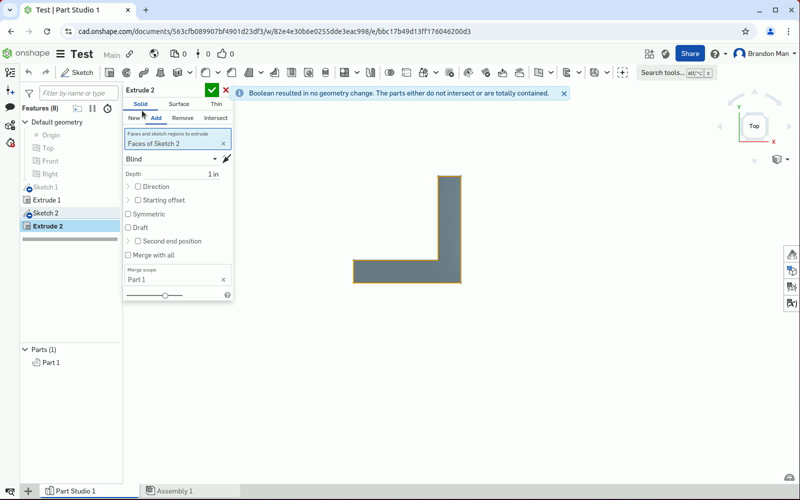
mouse_move(137, 120)
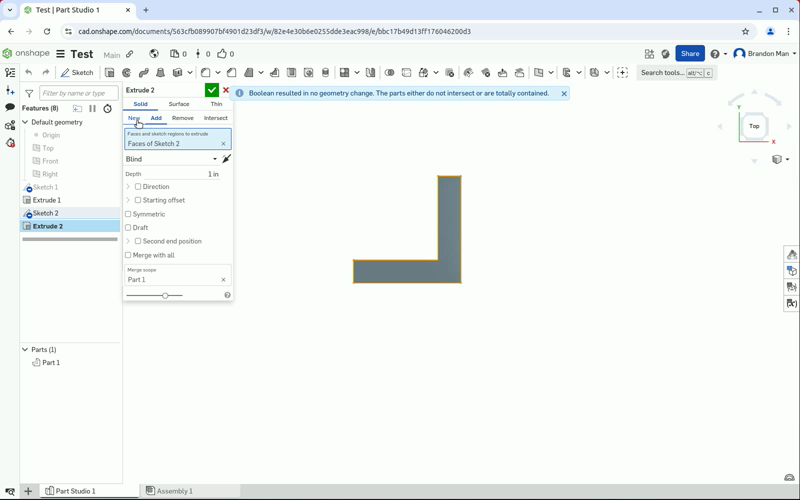
click(137, 120)
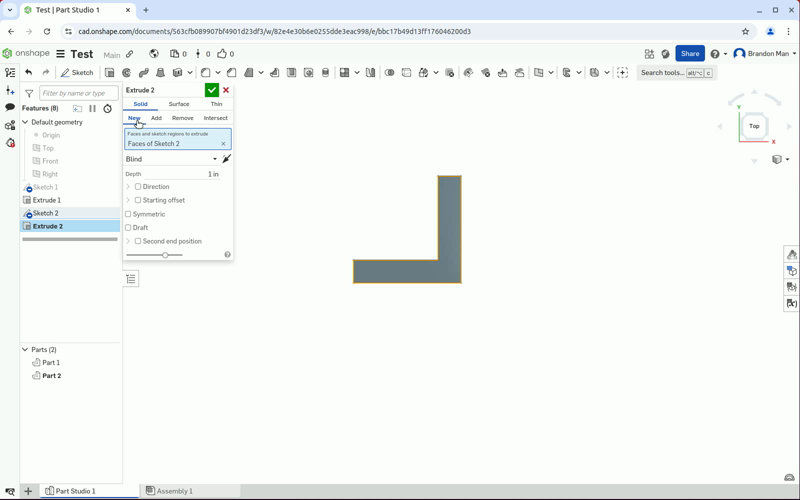
key(tab, 4)
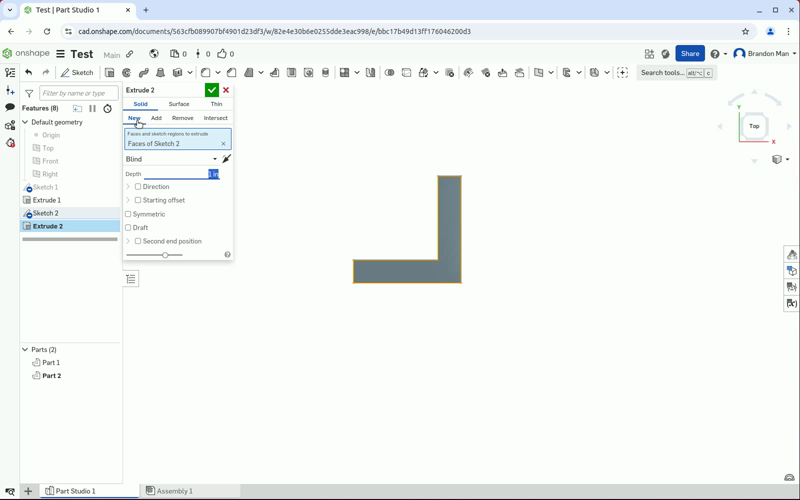
text(23.108)
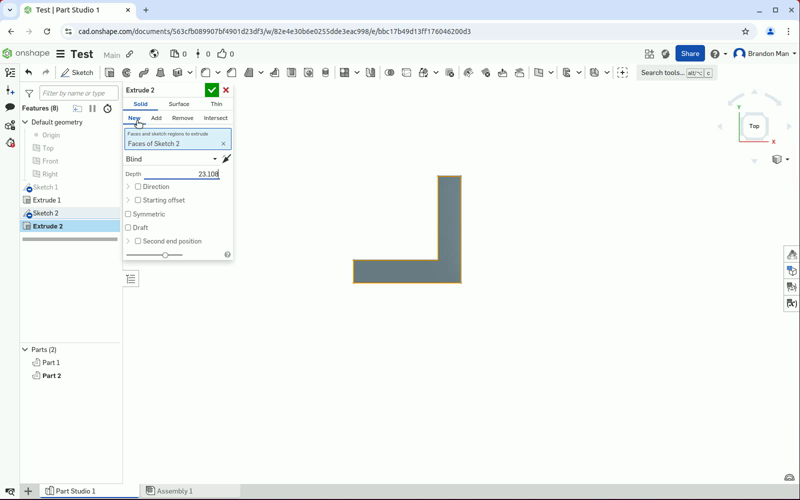
key(enter)
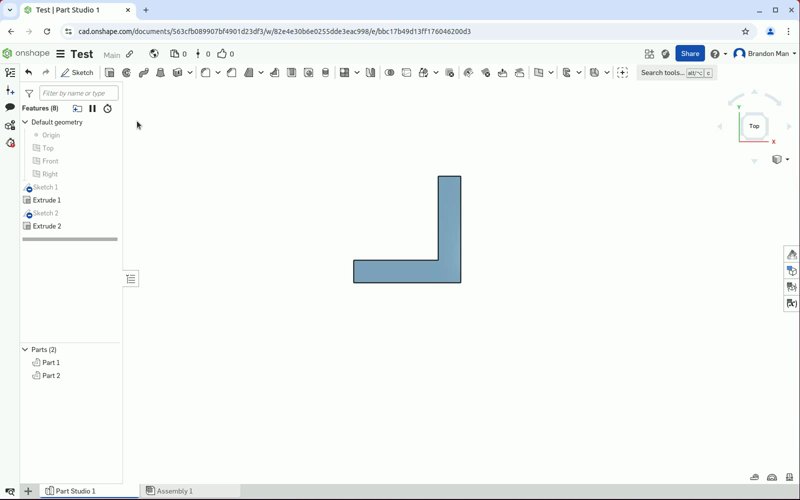
key(shift+h)
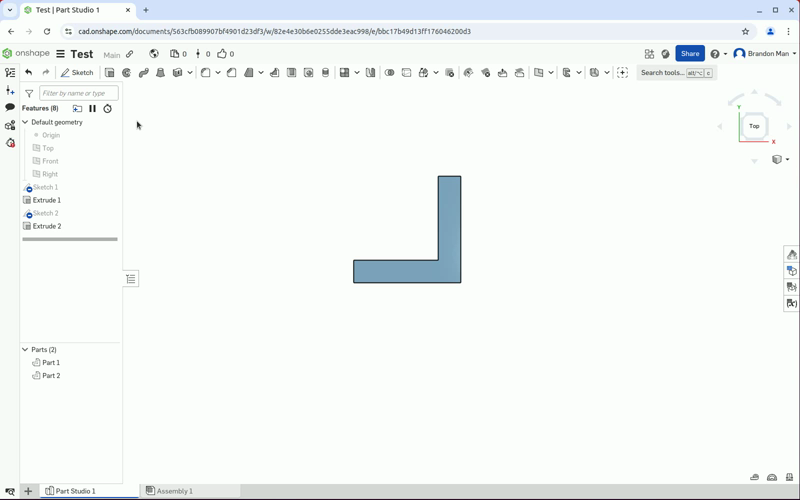
key(shift+h)
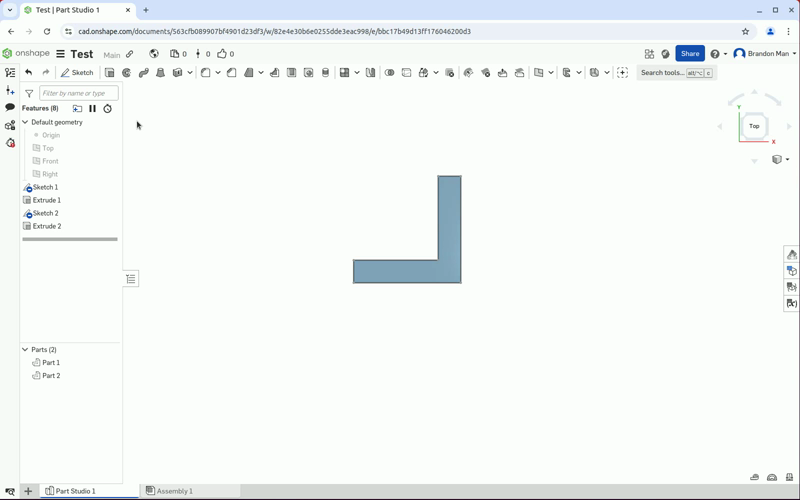
key(shift+7)
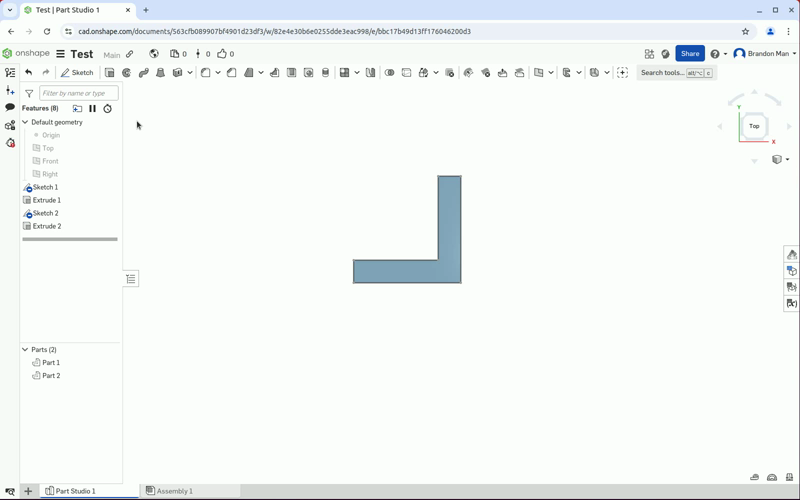
key(up, 3)
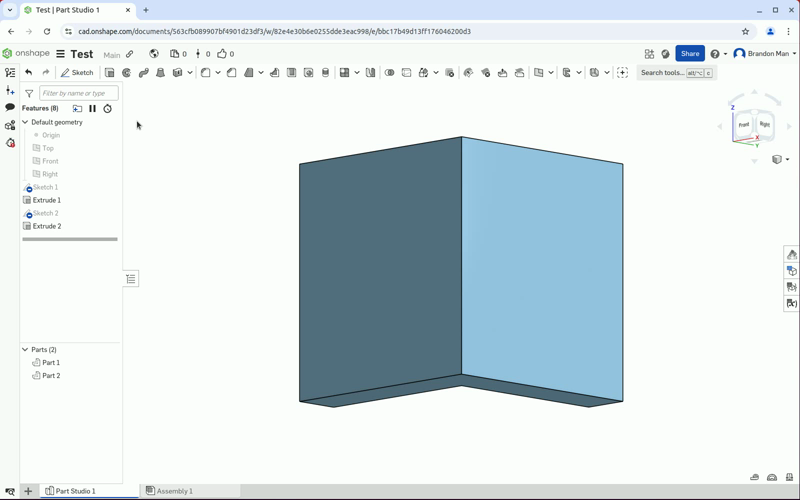
key(left, 3)
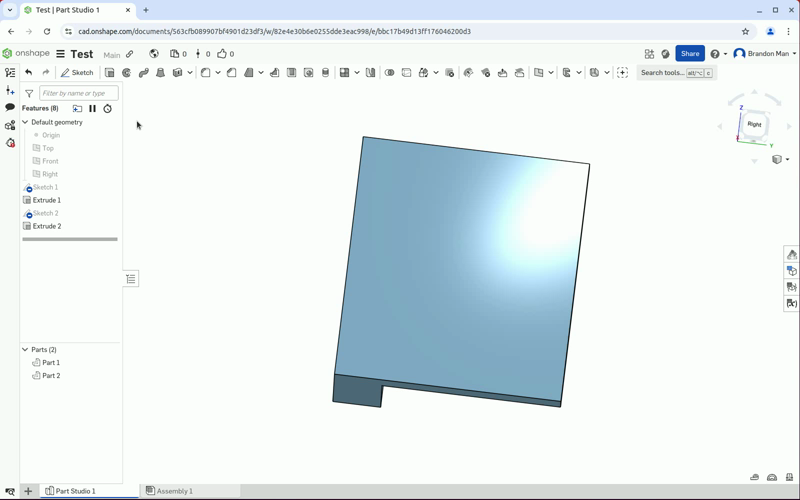
key(right, 3)
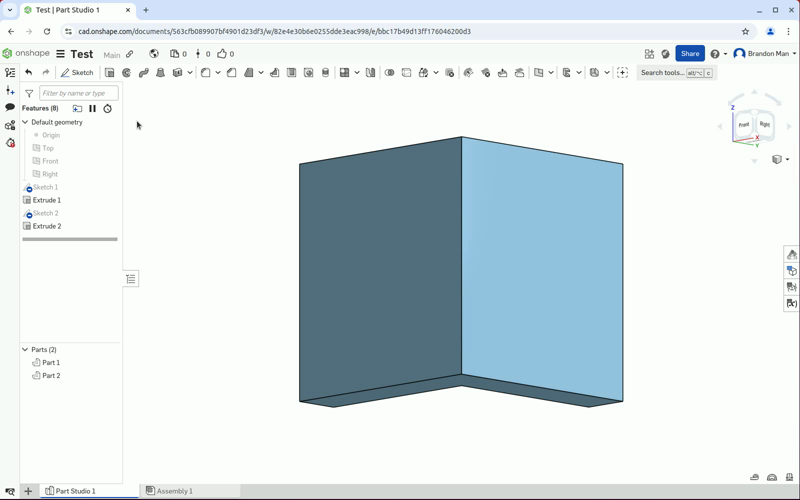
key(down, 3)
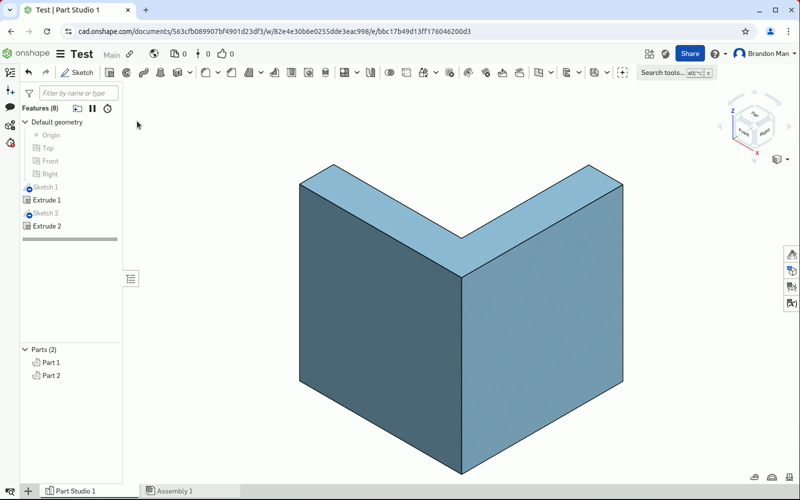
mouse_move(73, 189)
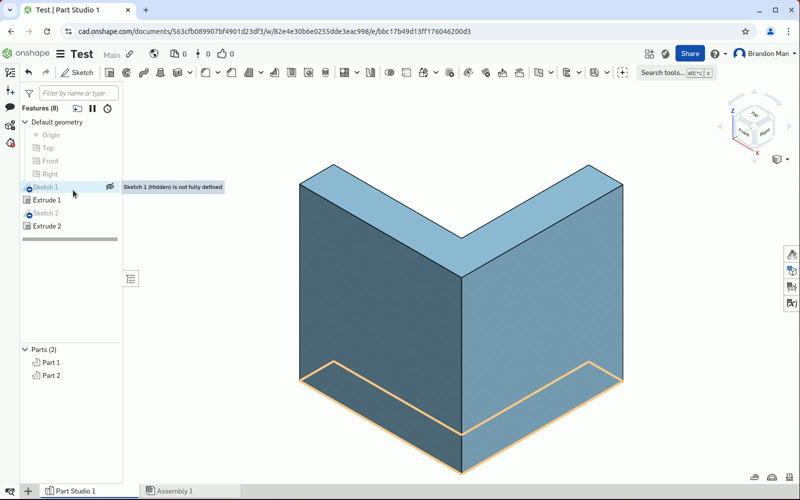
click(73, 189)